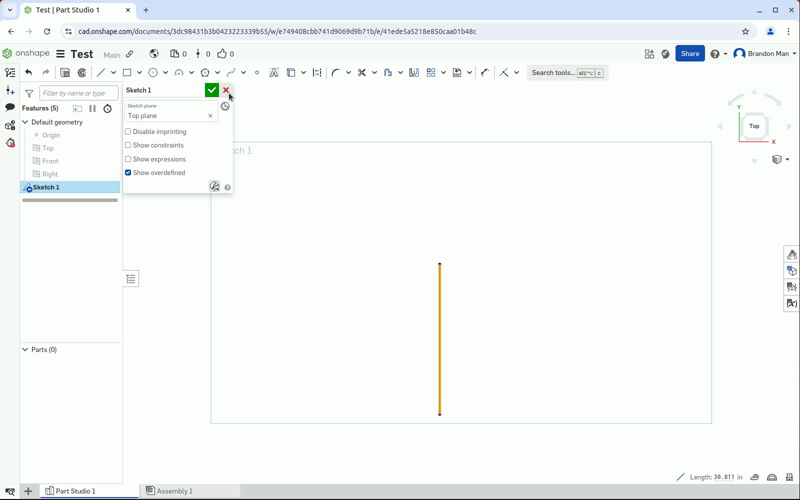
key(shift+h)
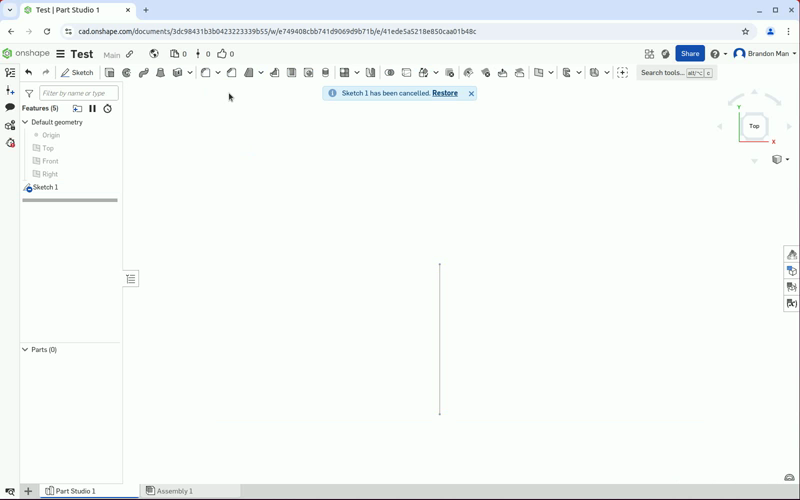
key(shift+s)
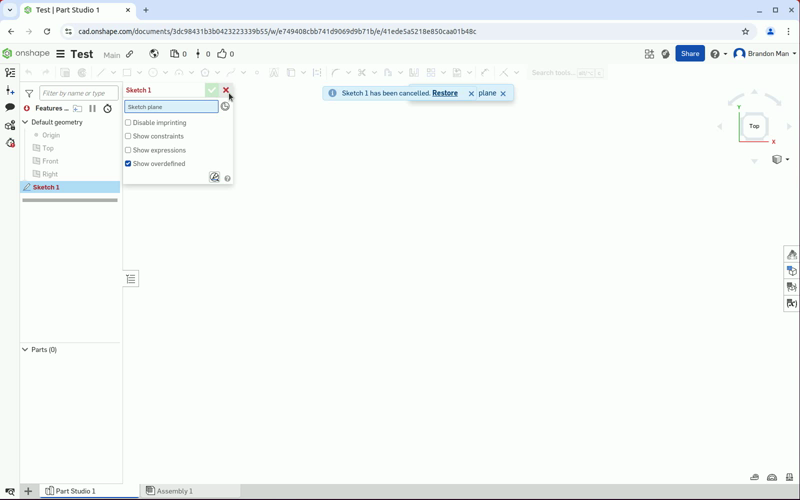
mouse_move(73, 150)
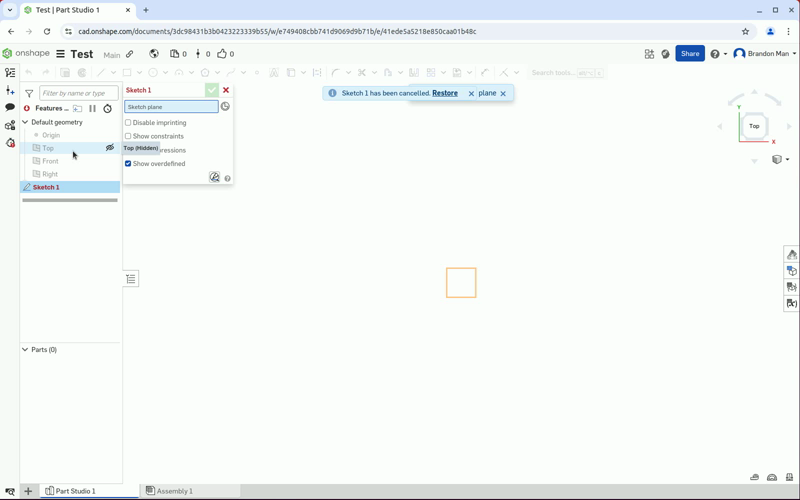
click(73, 150)
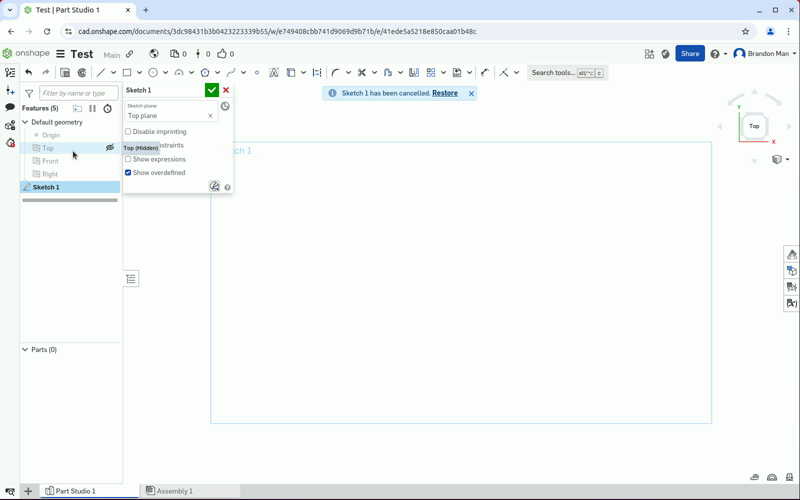
mouse_move(73, 352)
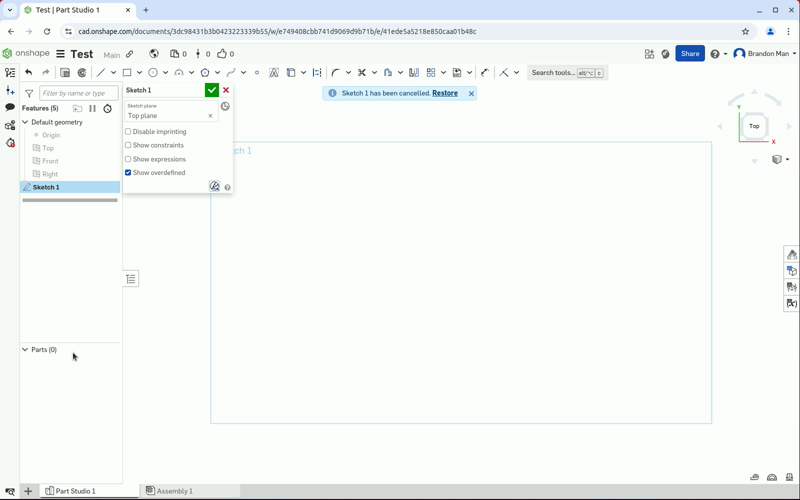
key(y)
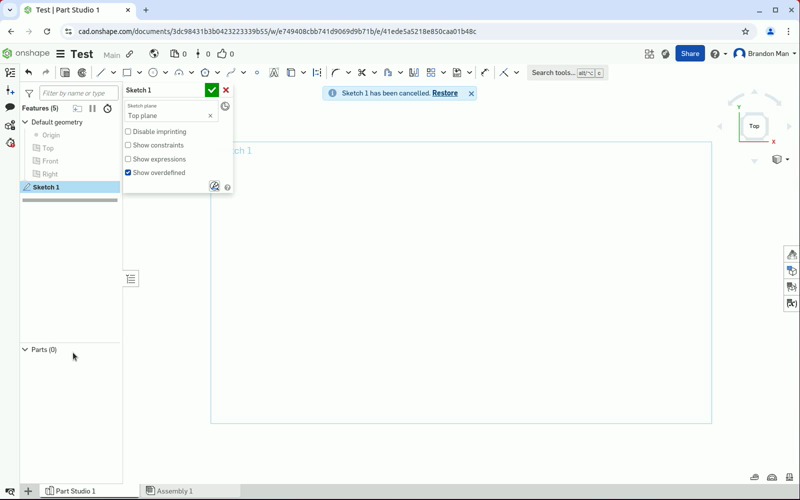
key(l)
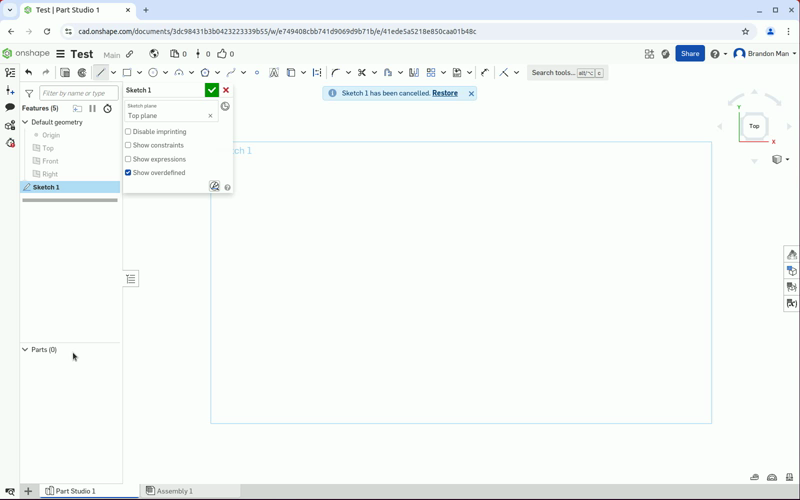
key_down(shift)
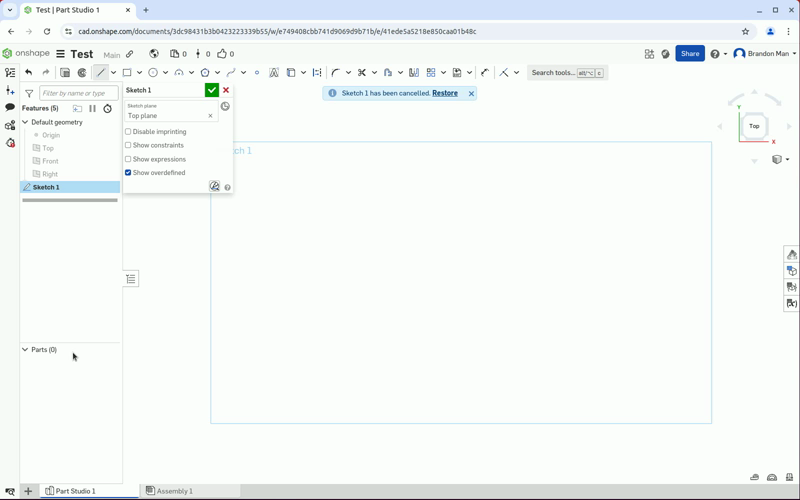
mouse_move(460, 282)
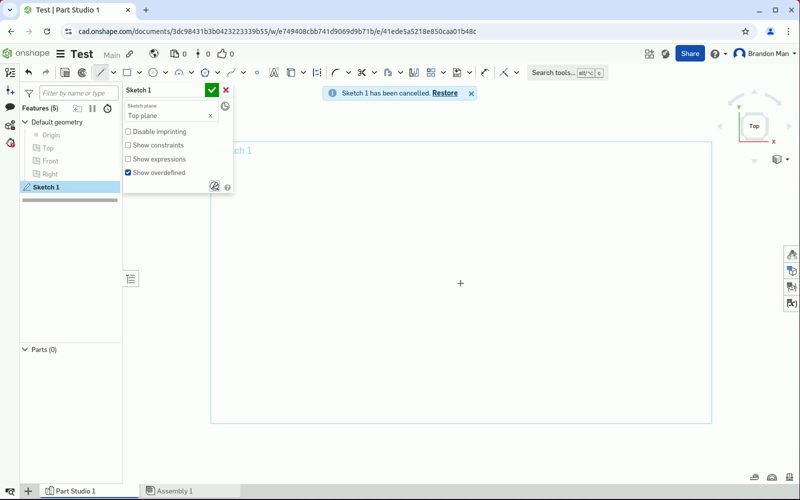
click(460, 282)
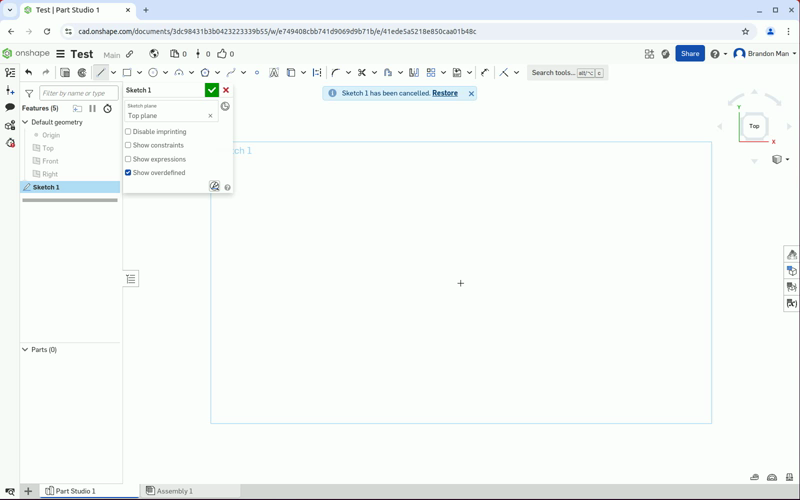
key_up(shift)
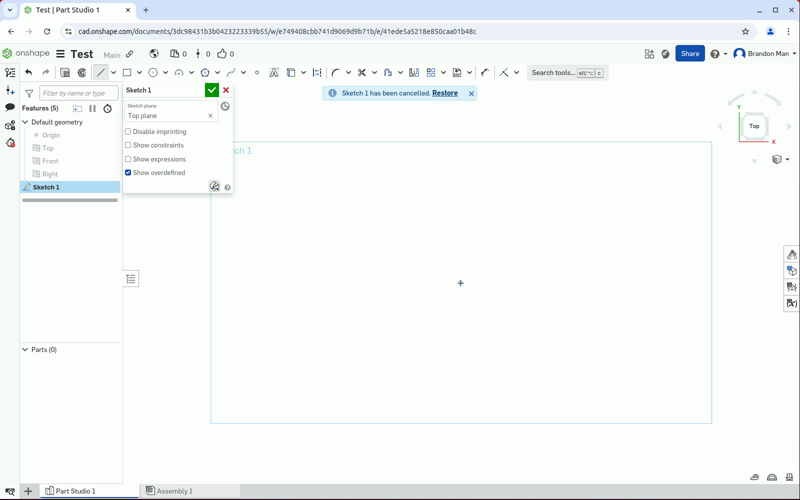
key_down(shift)
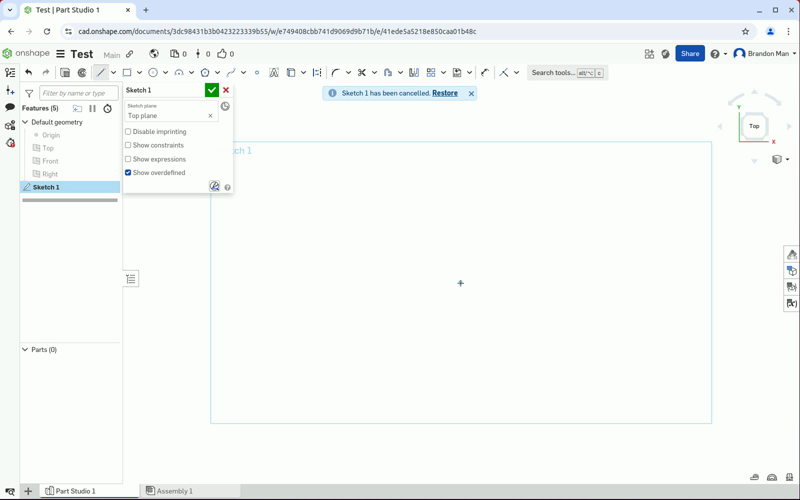
mouse_move(535, 282)
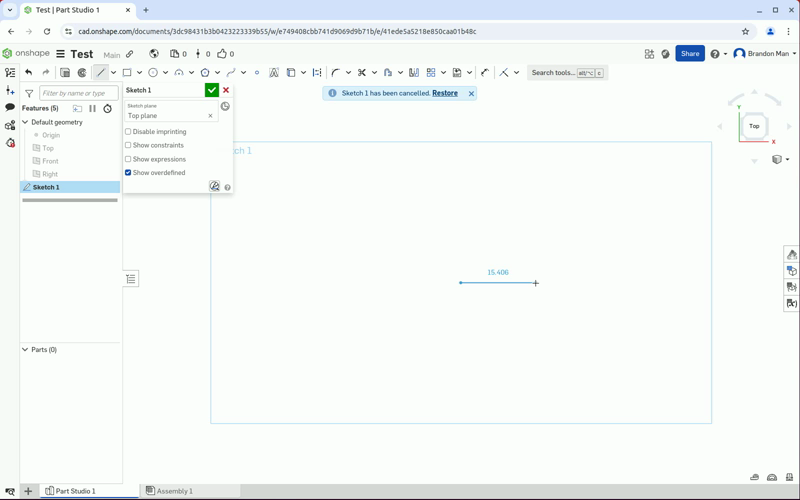
click(535, 282)
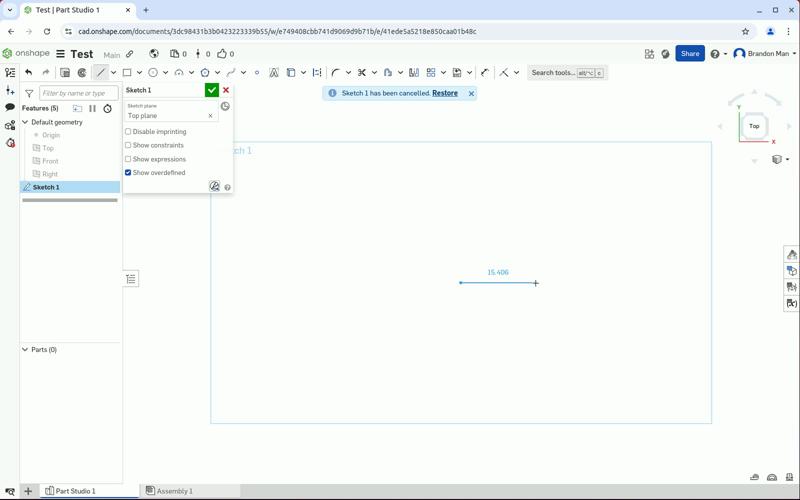
key_up(shift)
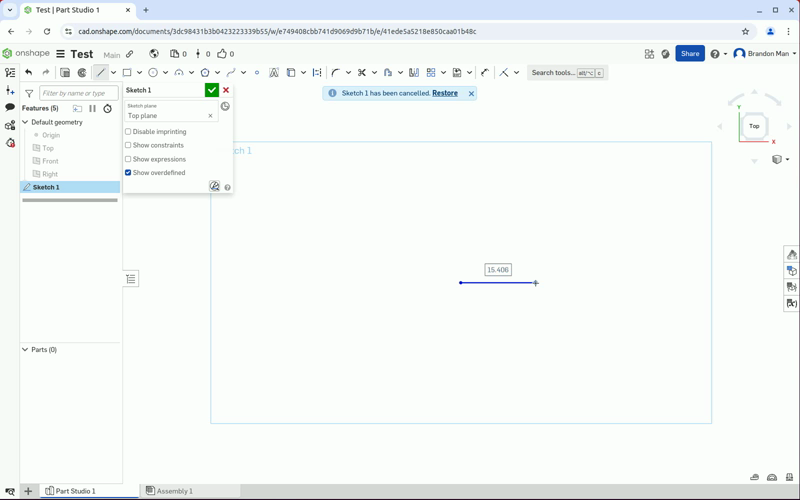
key_down(shift)
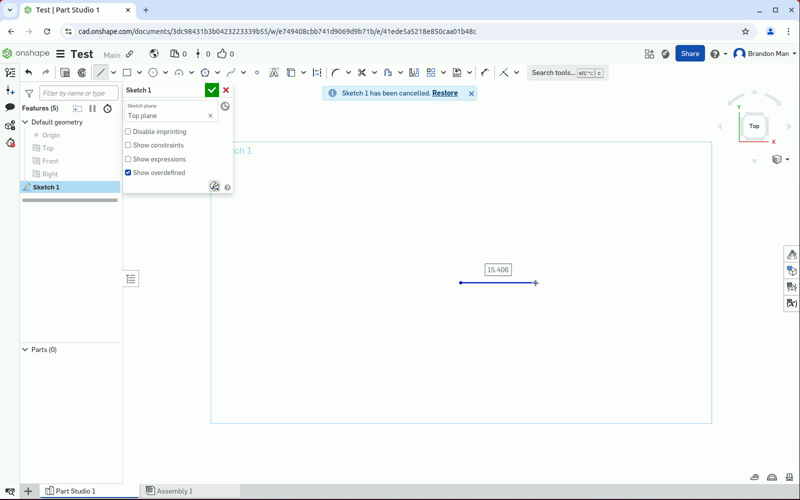
mouse_move(535, 170)
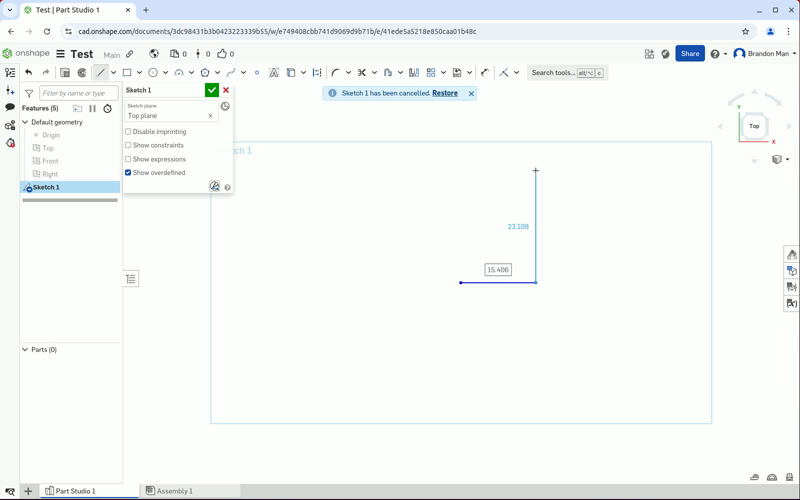
click(535, 170)
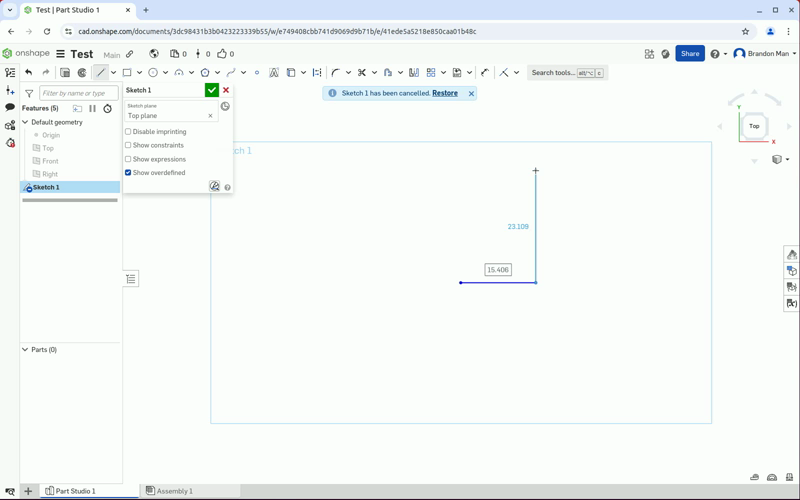
key_up(shift)
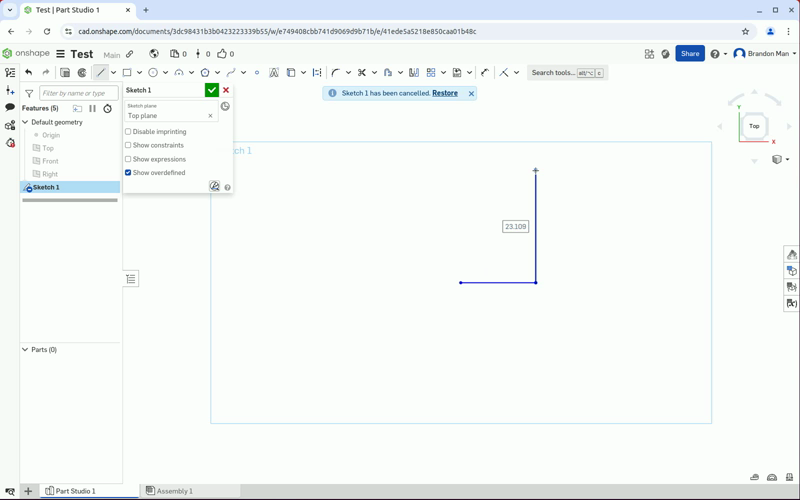
key_down(shift)
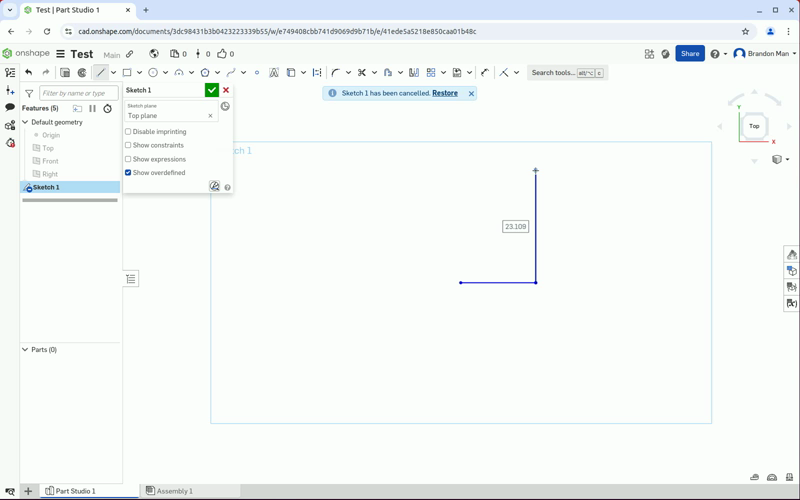
mouse_move(460, 170)
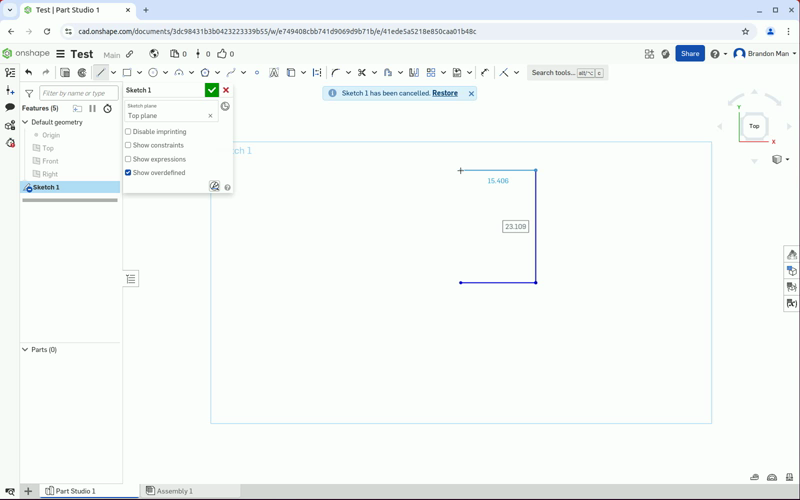
click(460, 170)
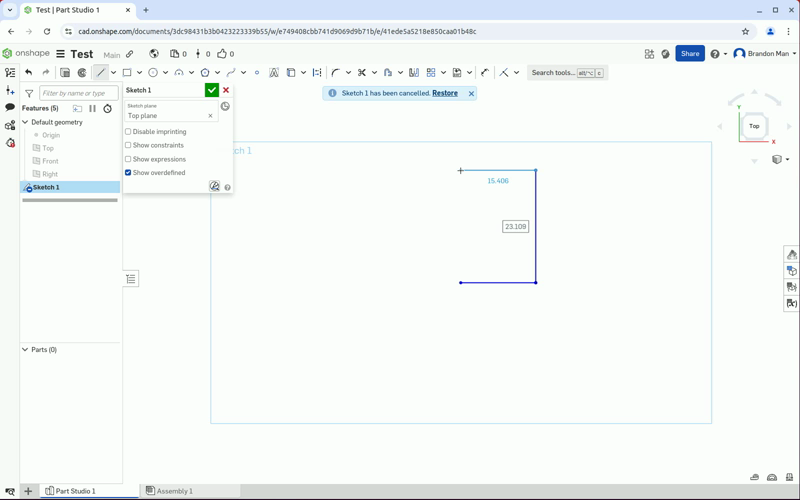
key_up(shift)
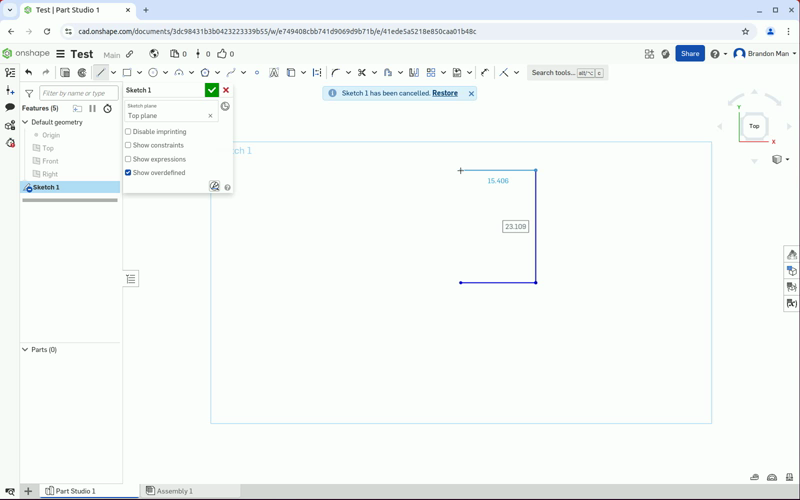
key_down(shift)
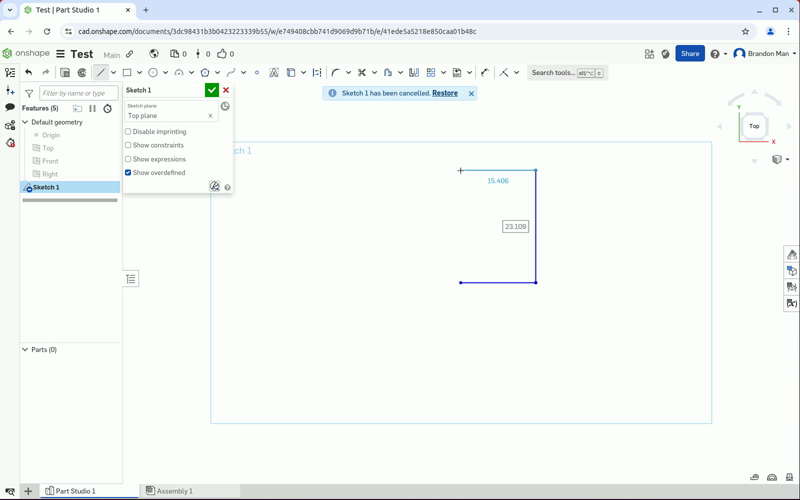
mouse_move(460, 282)
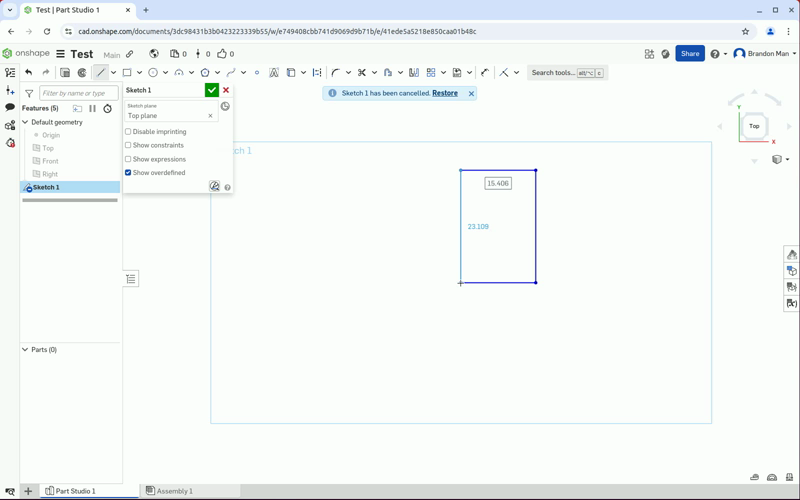
key_up(shift)
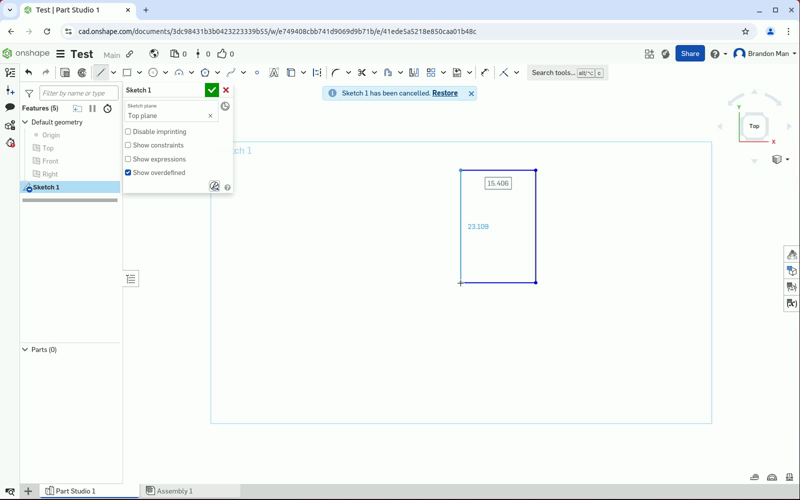
click(460, 282)
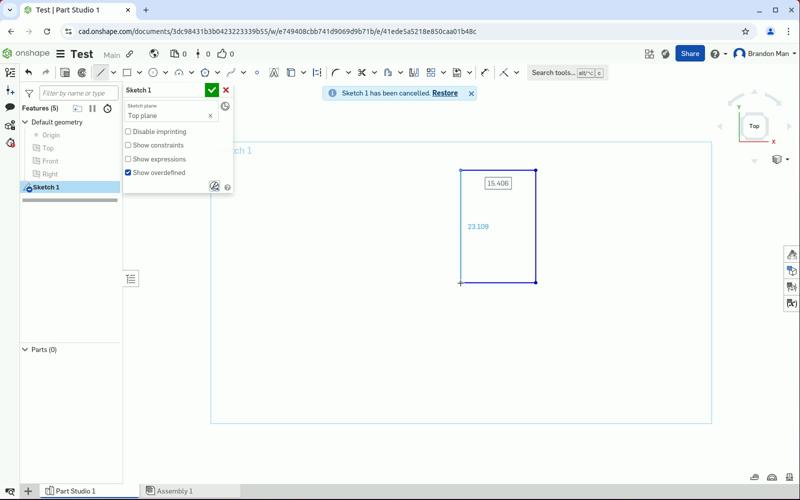
key(esc)
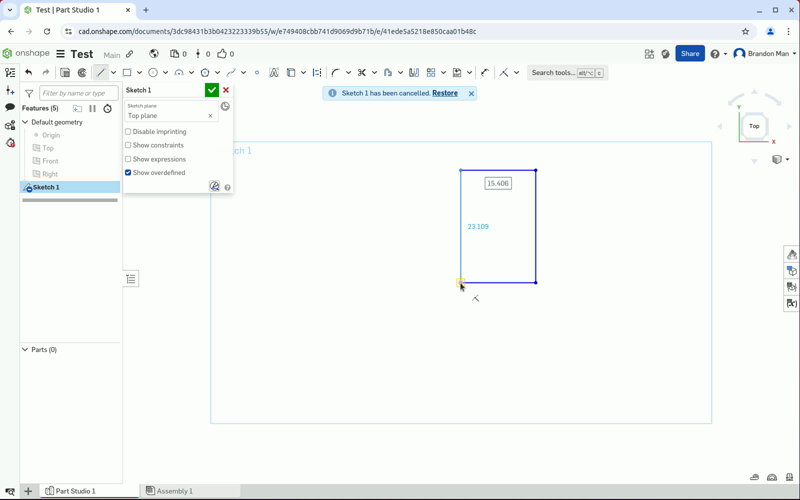
mouse_move(528, 199)
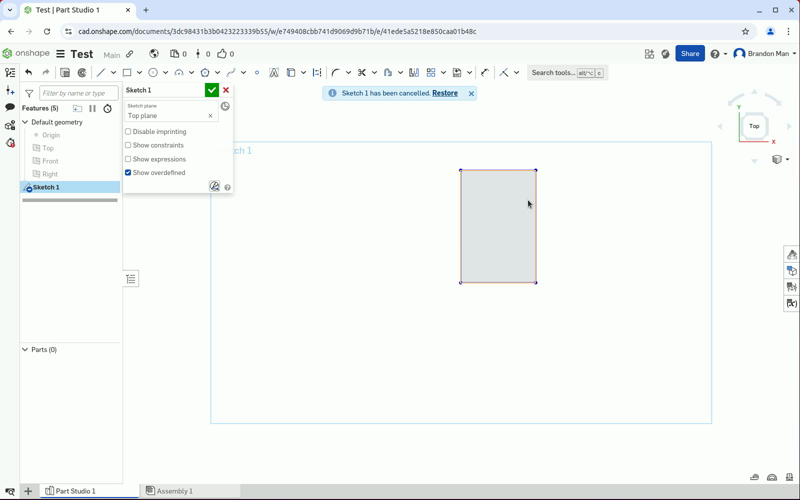
click(528, 199)
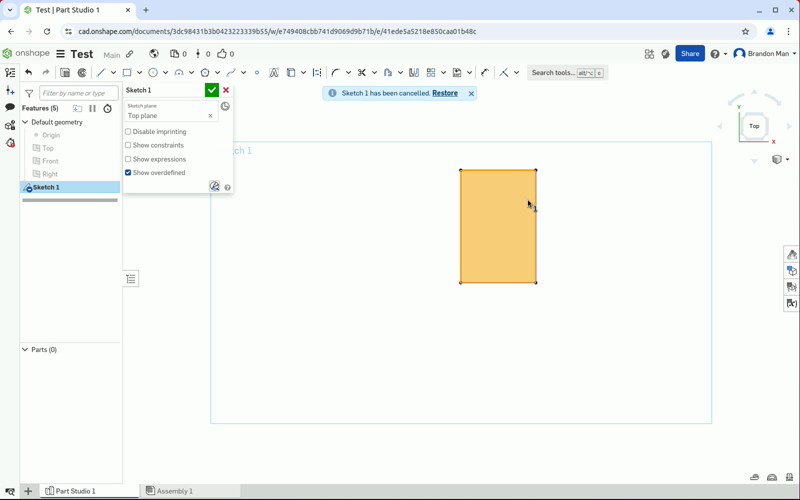
mouse_move(73, 352)
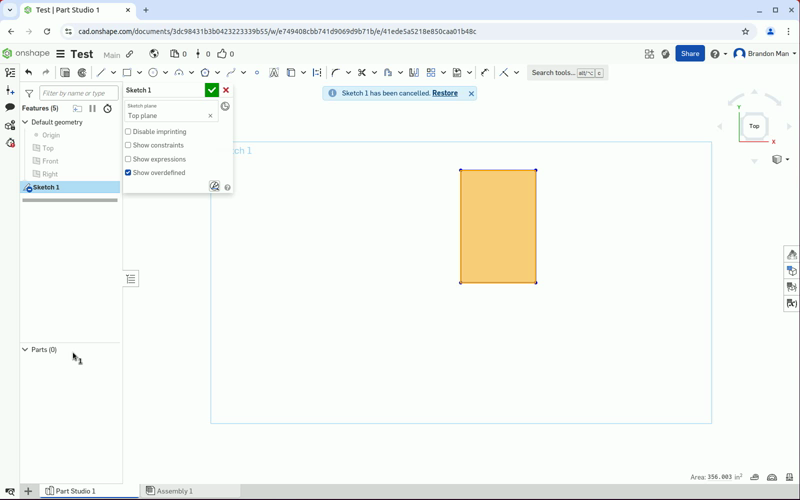
key(shift+y)
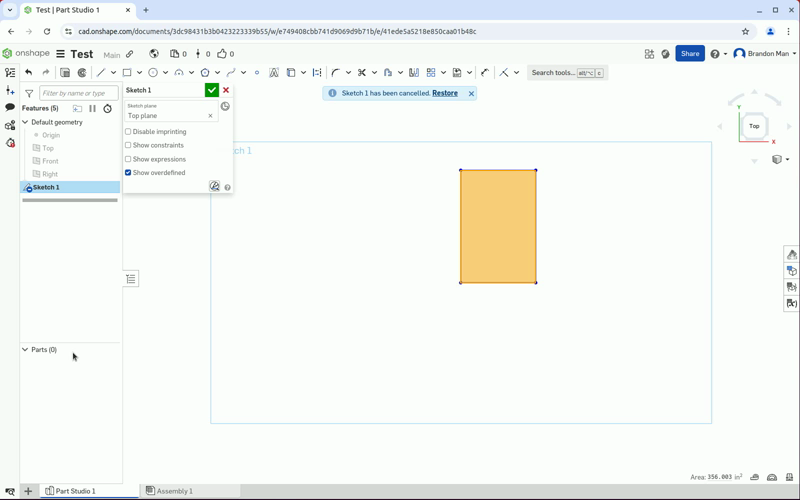
key(shift+e)
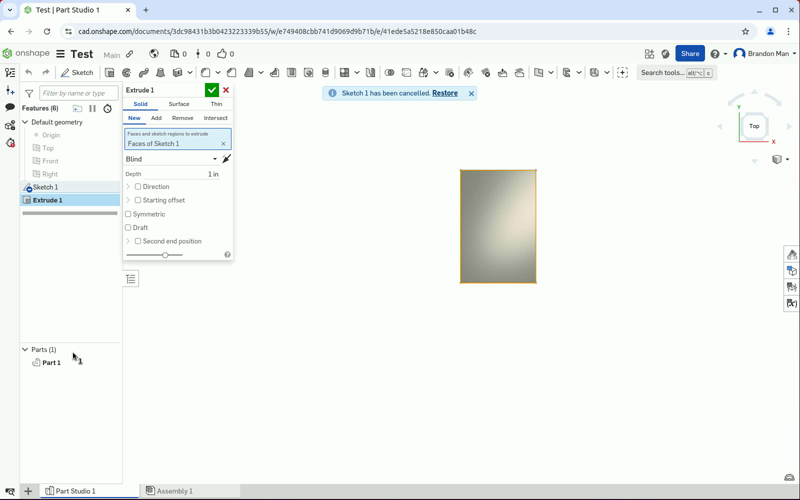
mouse_move(143, 106)
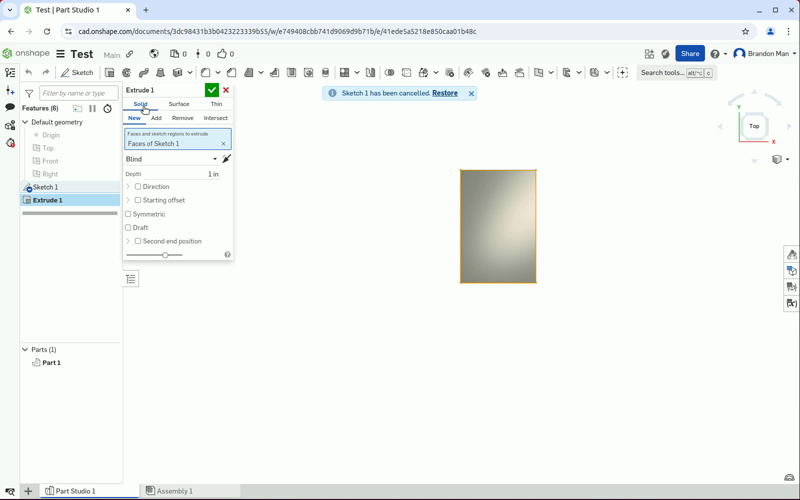
click(143, 106)
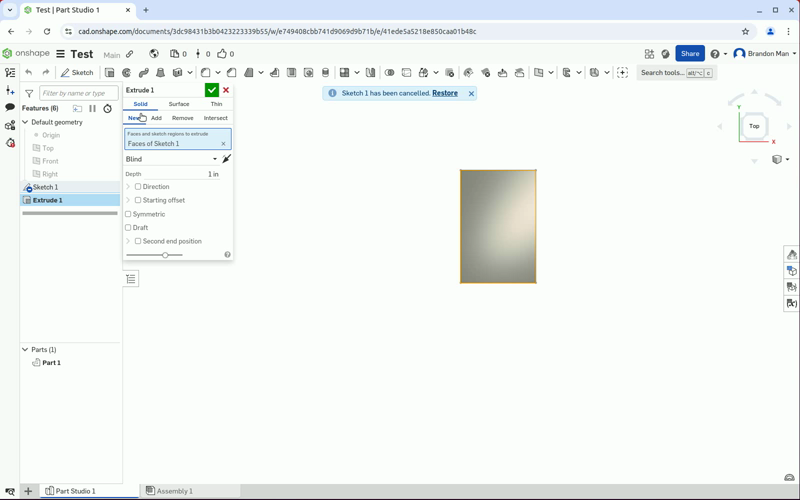
mouse_move(137, 120)
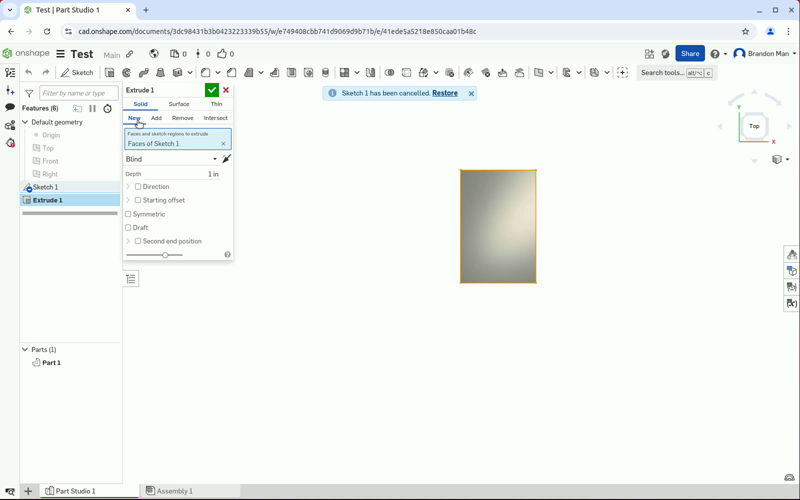
click(137, 120)
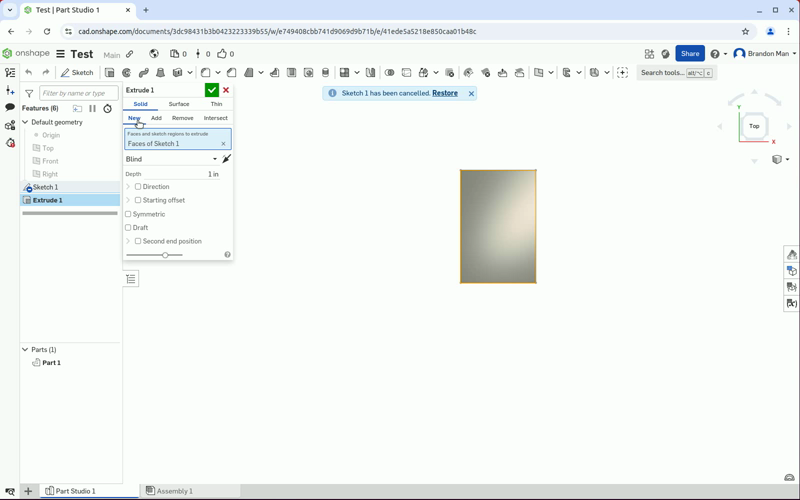
key(tab, 4)
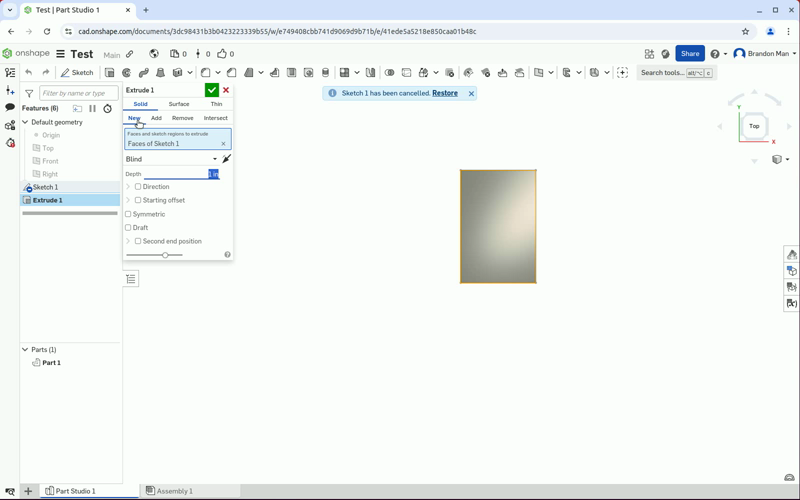
text(9.147)
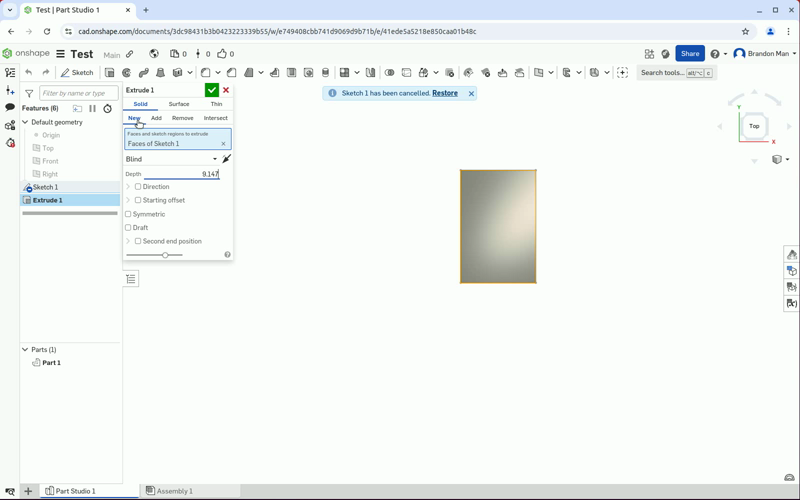
key(enter)
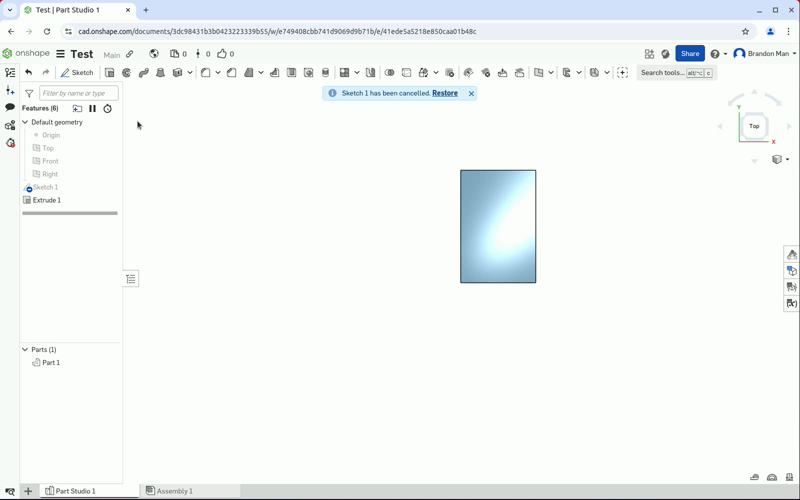
key(shift+h)
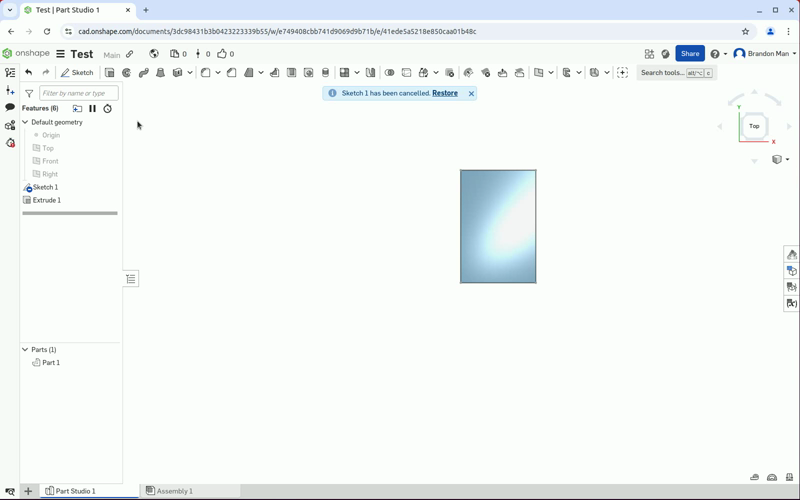
key(shift+h)
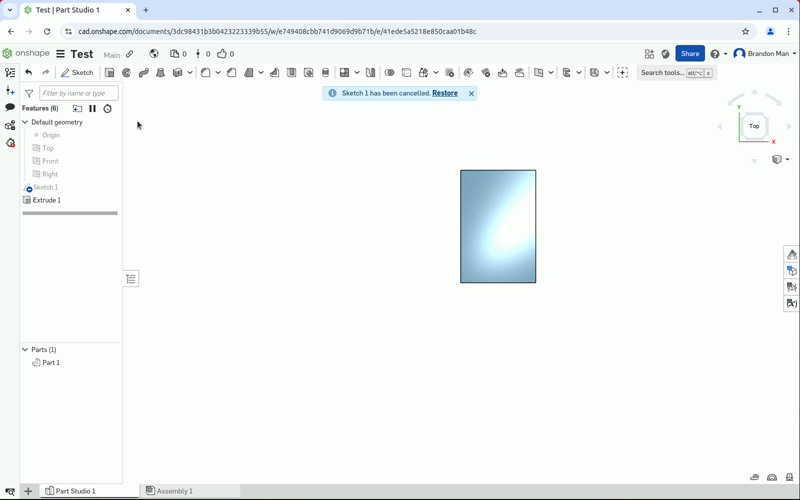
mouse_move(73, 189)
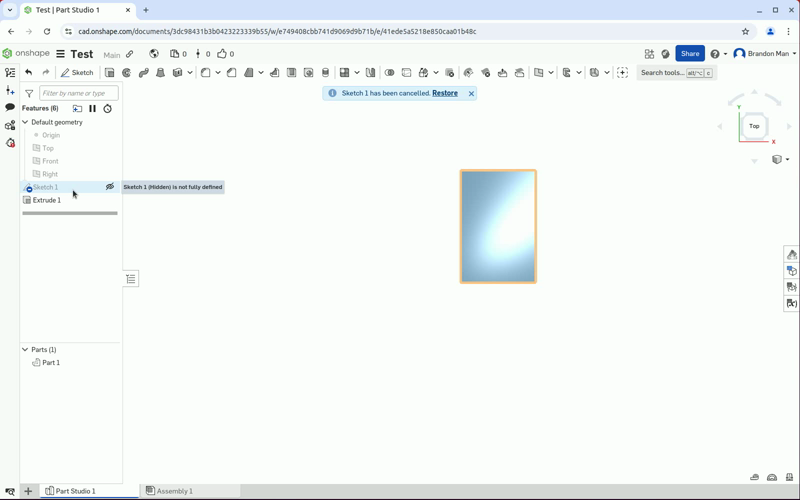
click(73, 189)
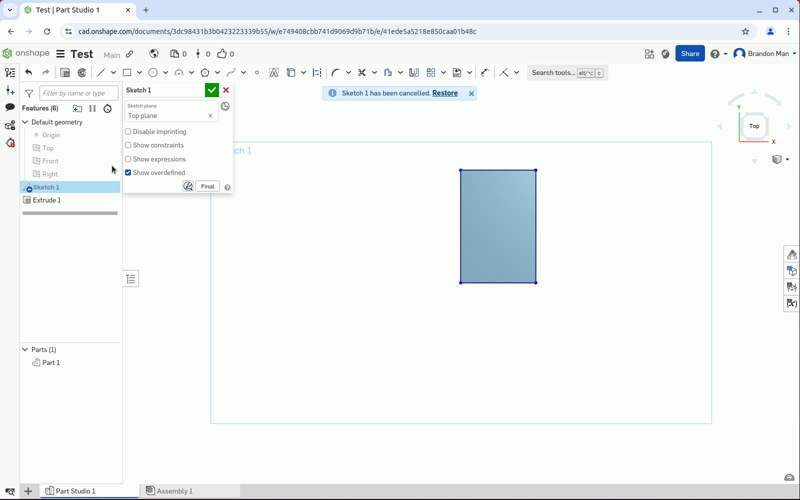
mouse_move(229, 92)
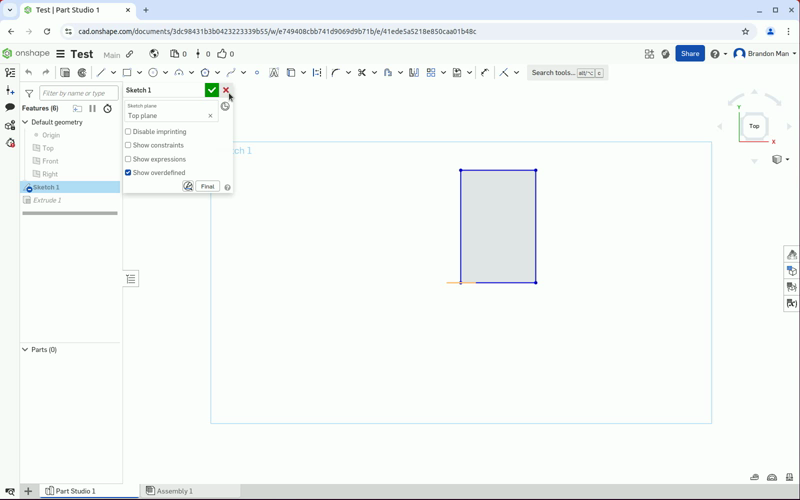
click(229, 92)
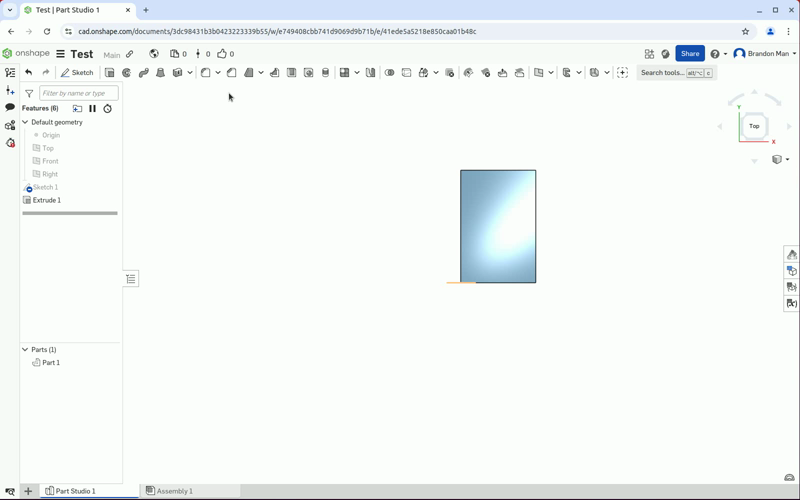
mouse_move(541, 75)
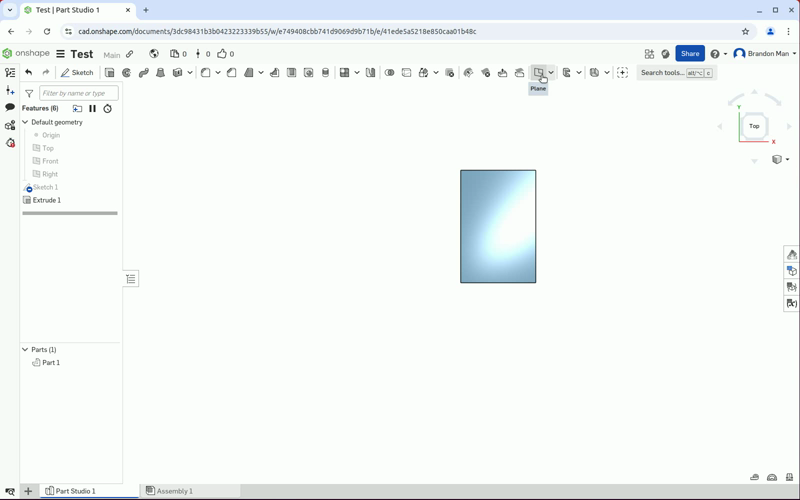
click(541, 75)
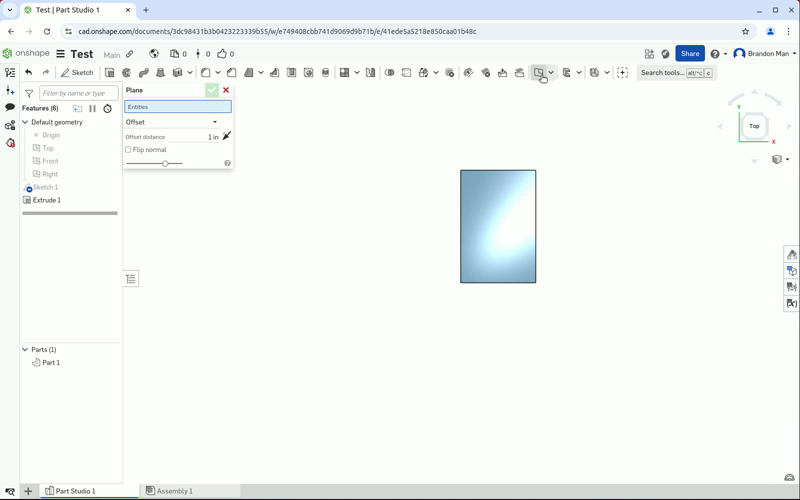
mouse_move(73, 150)
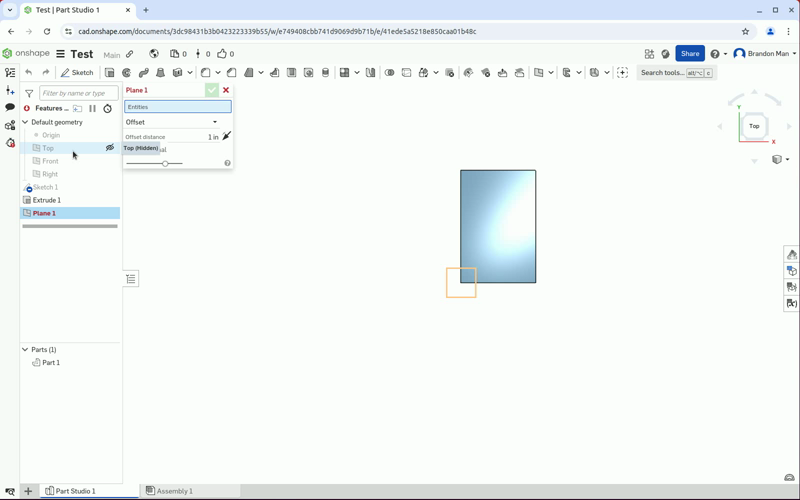
click(73, 150)
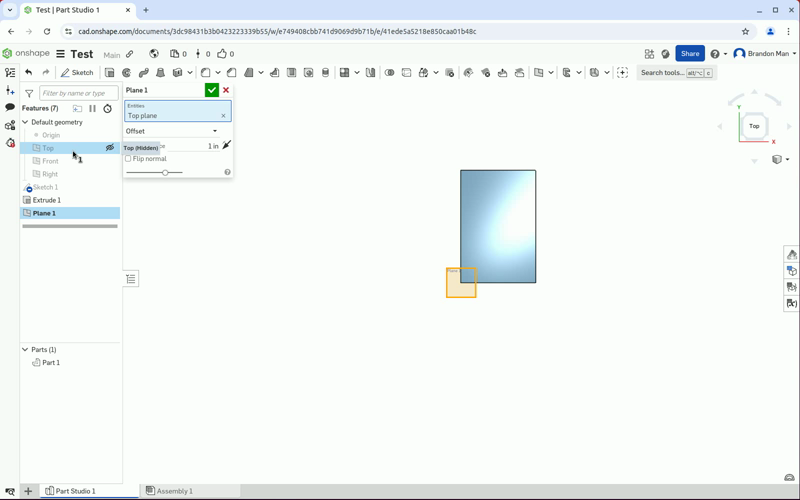
key(tab, 2)
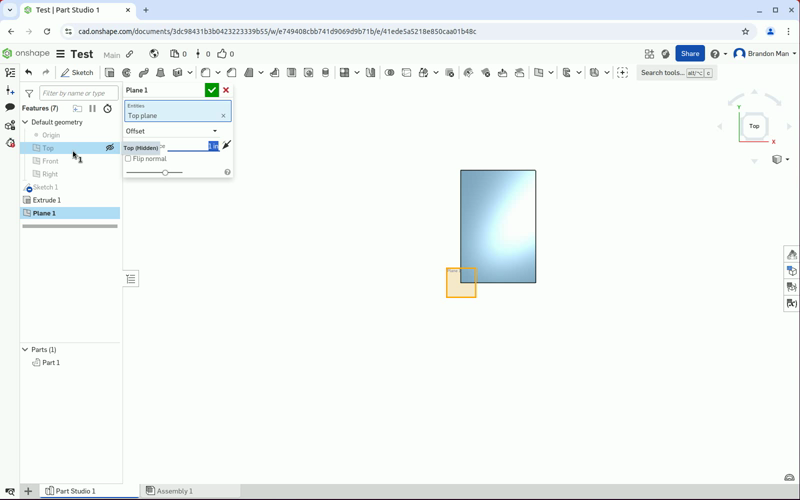
text(9.151)
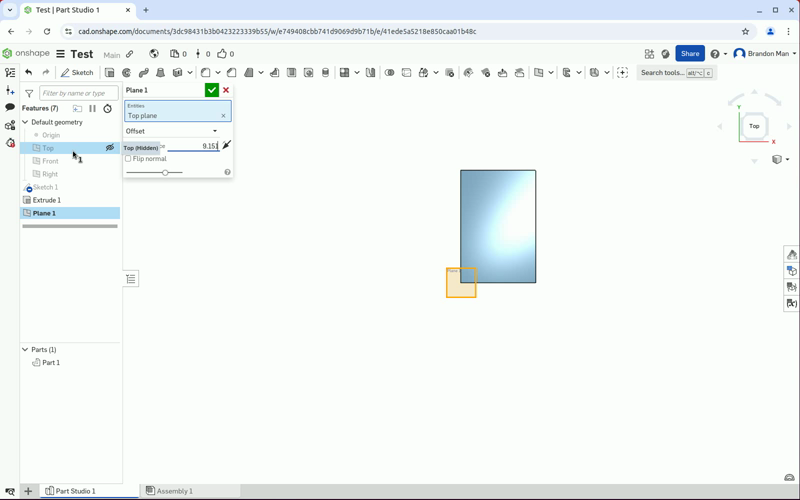
key(enter, 2)
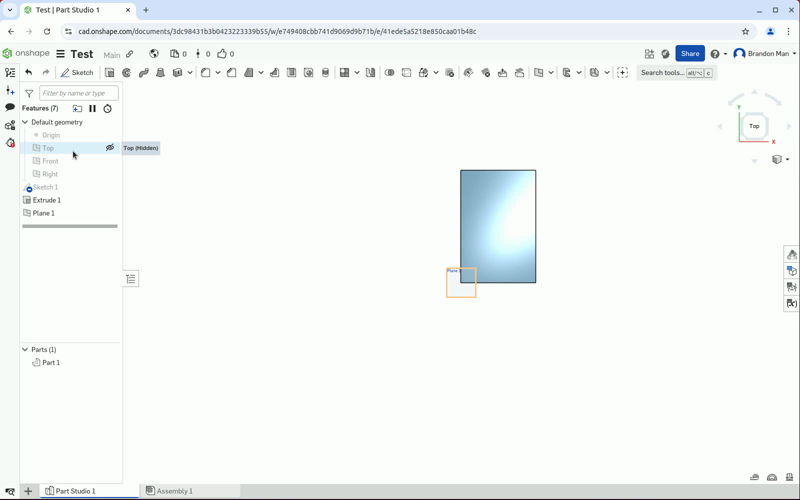
key(shift+s)
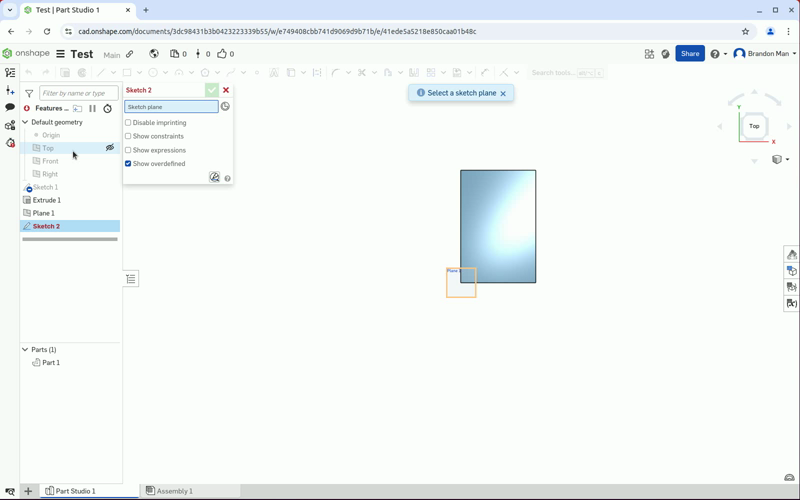
mouse_move(73, 215)
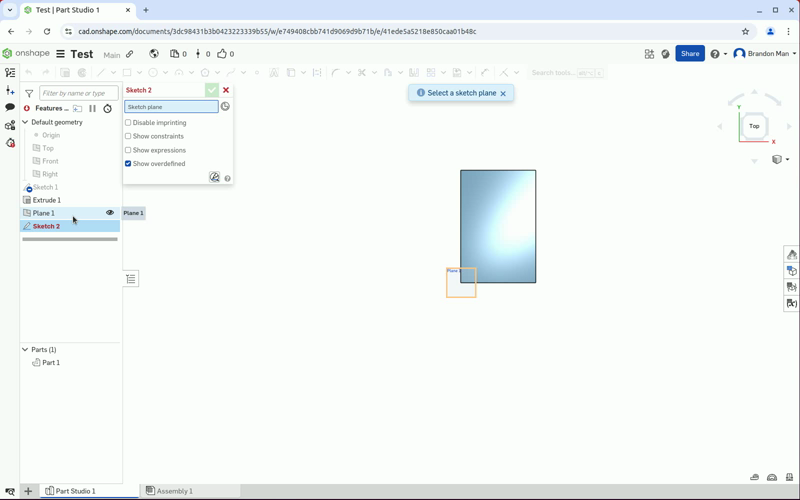
click(73, 215)
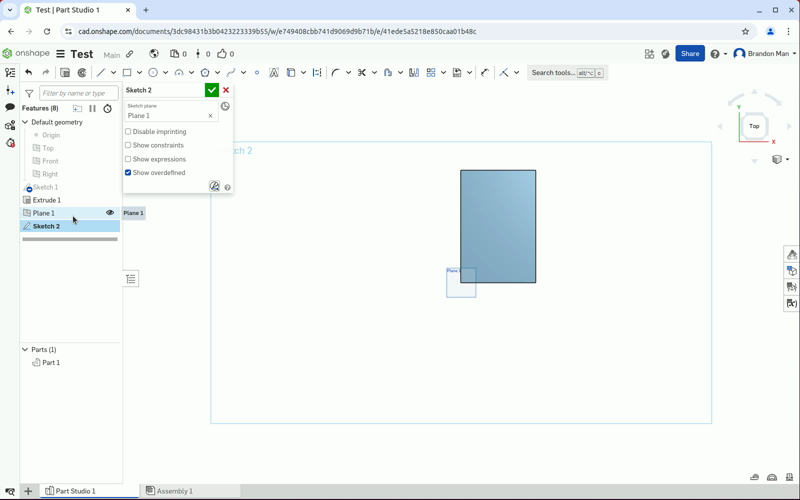
mouse_move(73, 352)
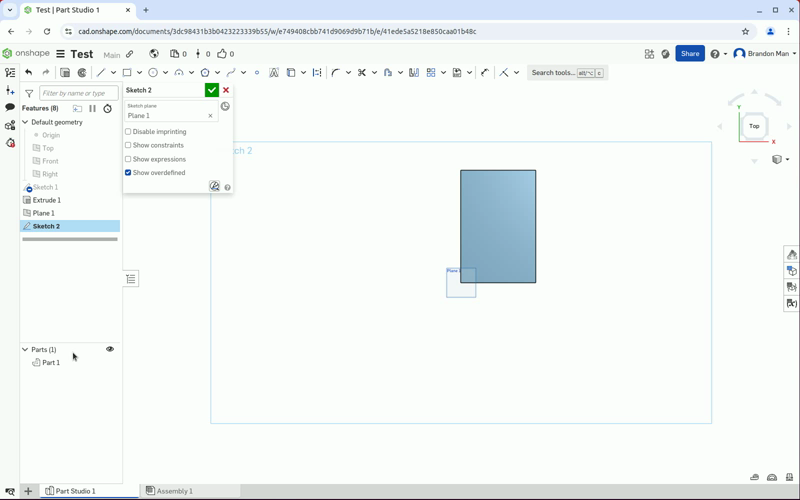
key(y)
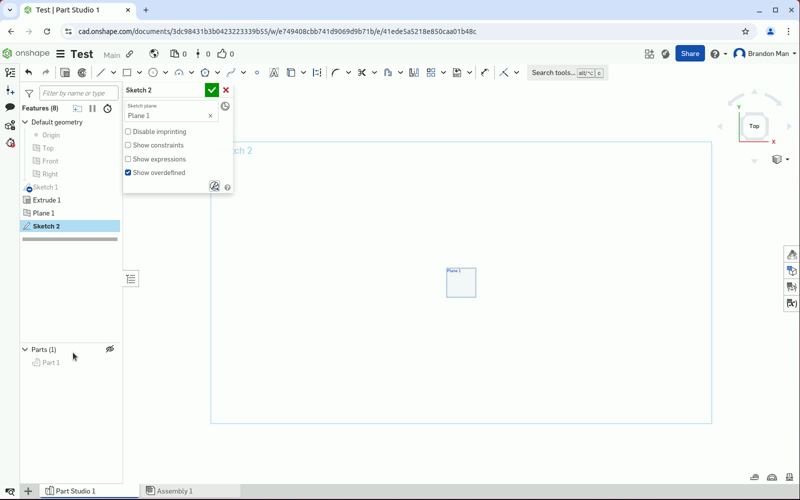
key(l)
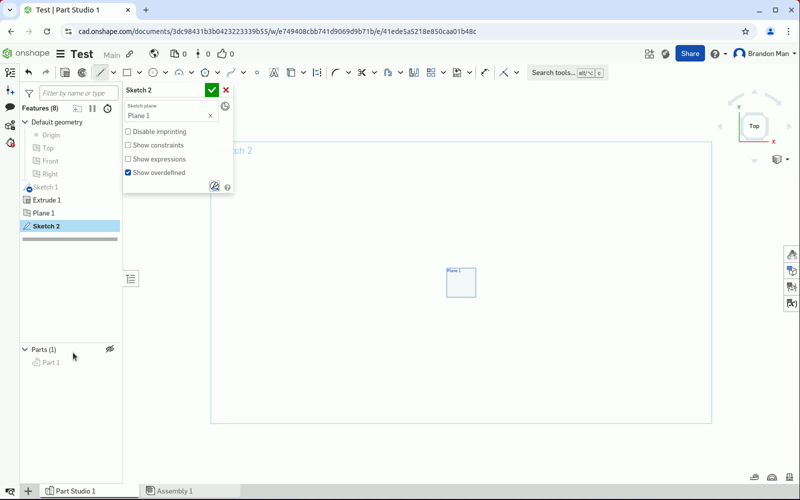
key_down(shift)
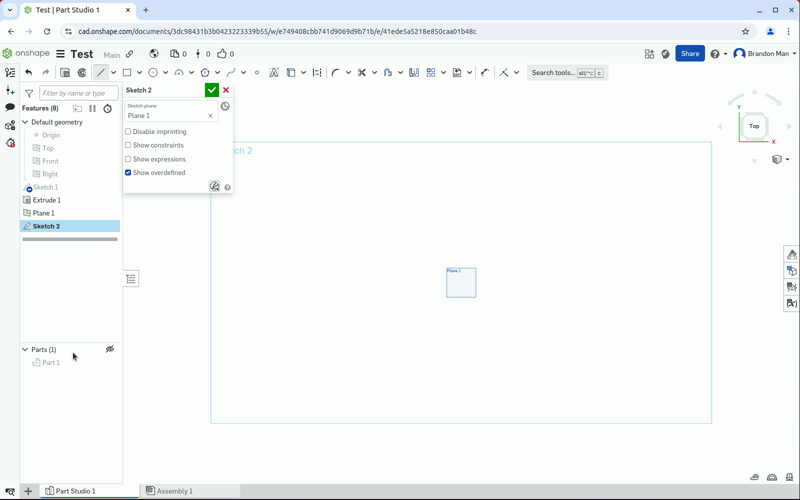
mouse_move(460, 282)
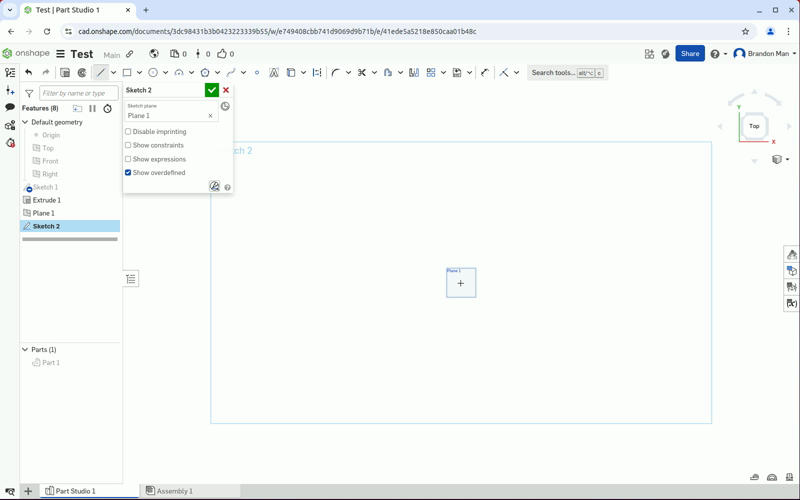
click(460, 282)
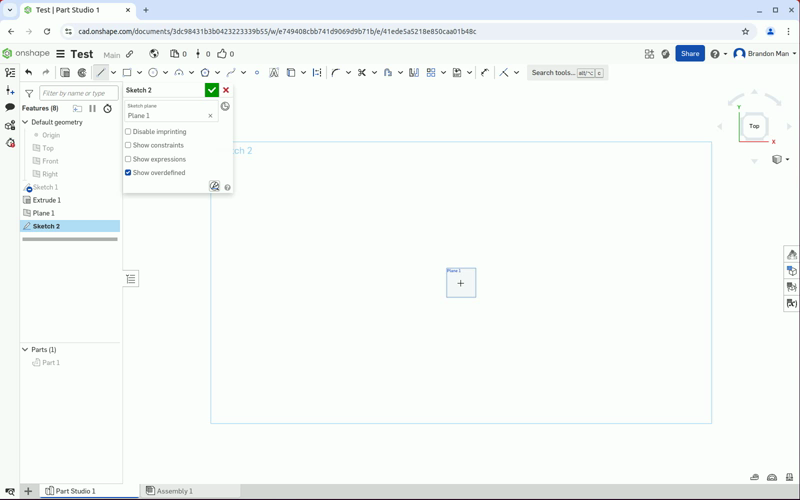
key_up(shift)
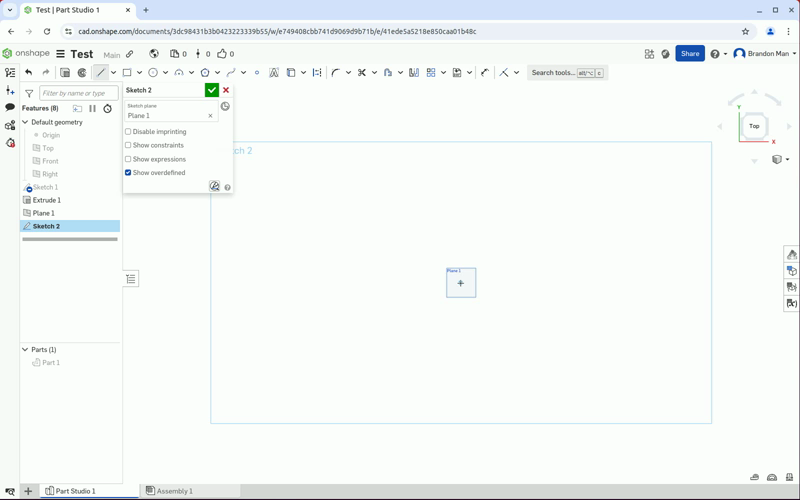
key_down(shift)
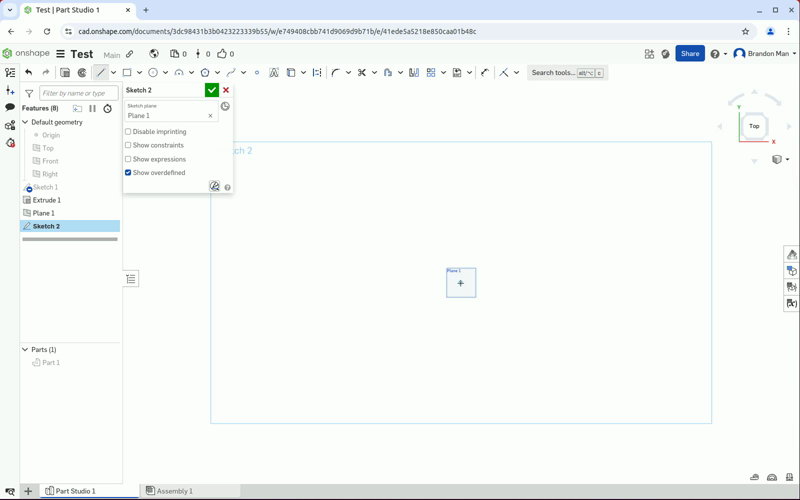
mouse_move(490, 282)
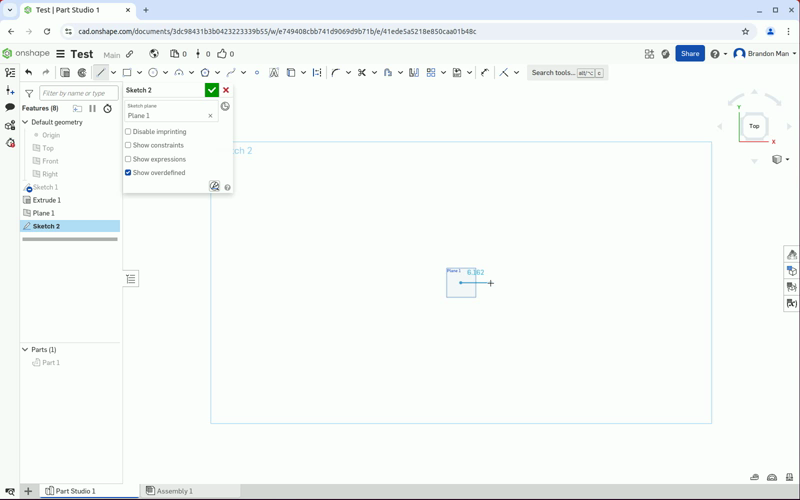
mouse_move(483, 282)
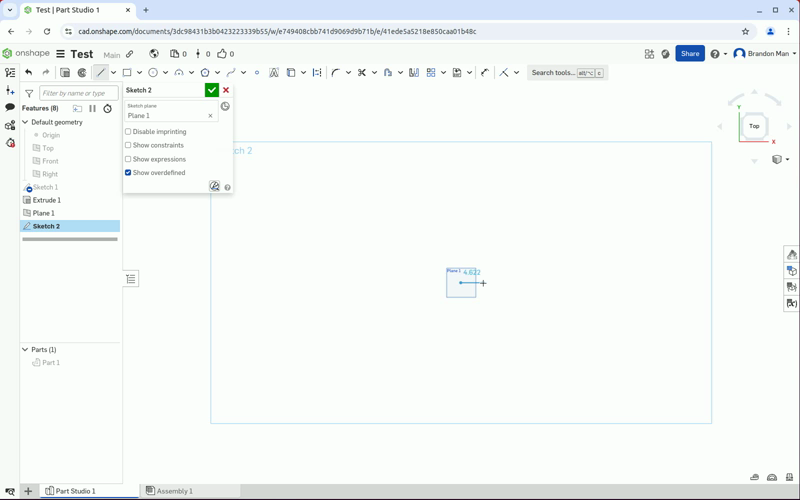
click(483, 282)
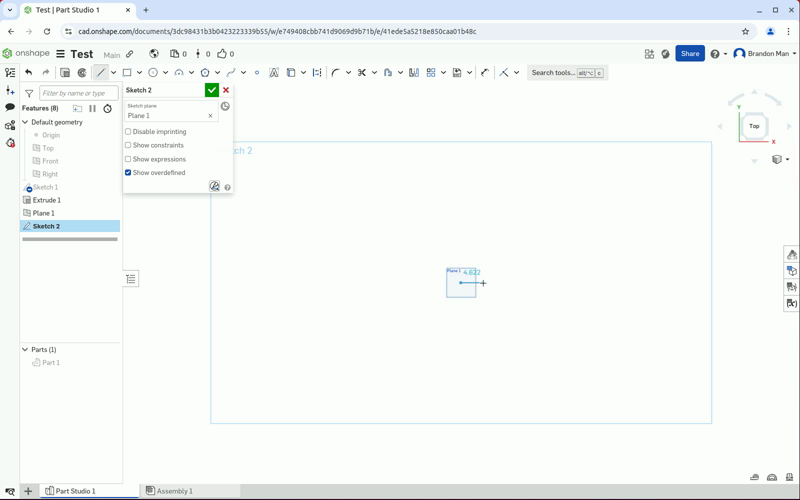
key_up(shift)
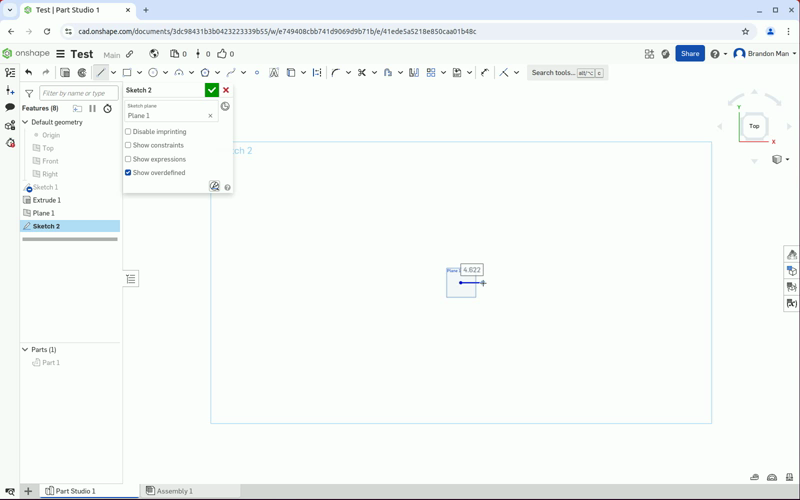
key_down(shift)
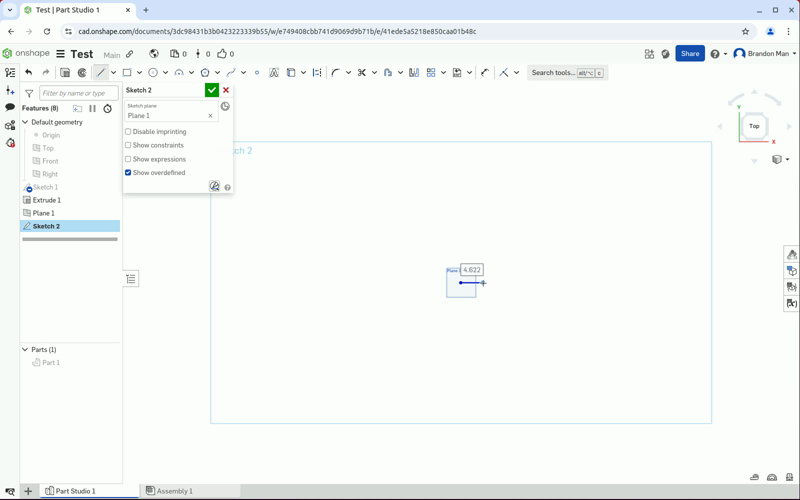
mouse_move(483, 170)
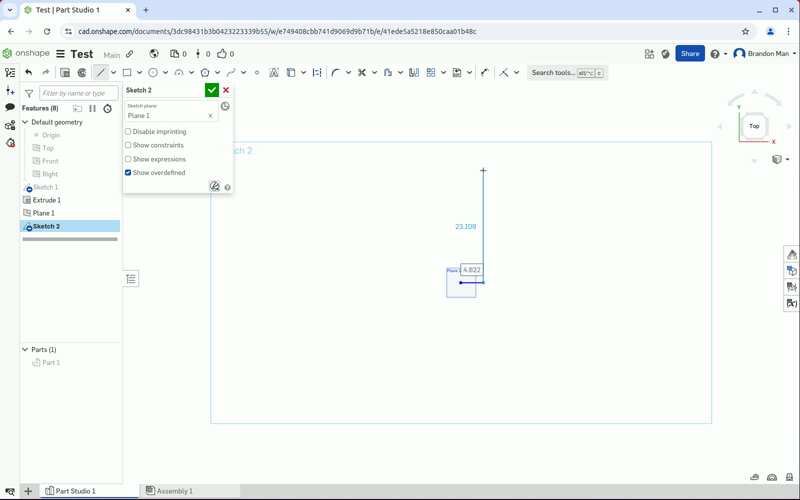
click(483, 170)
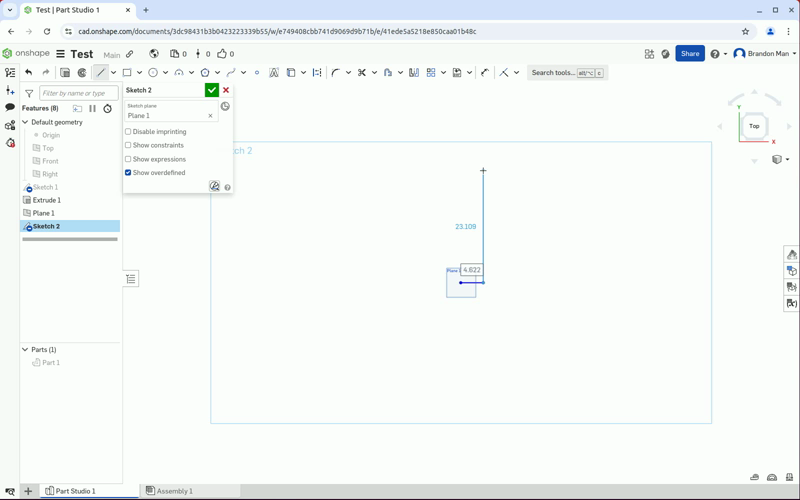
key_up(shift)
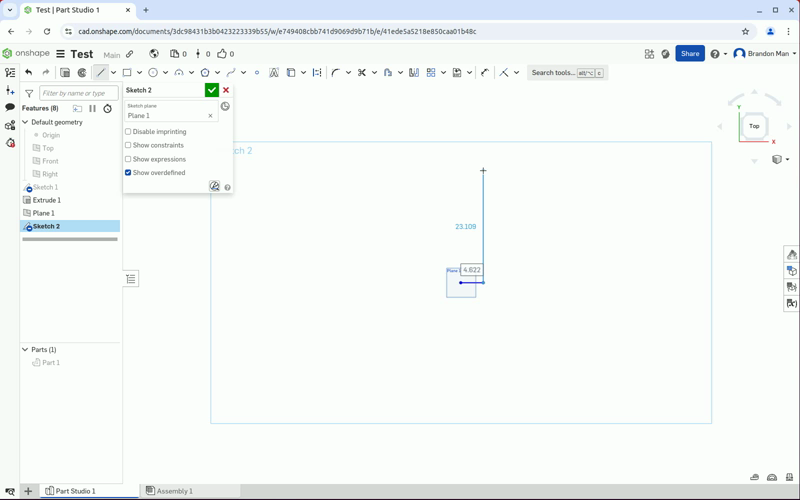
key_down(shift)
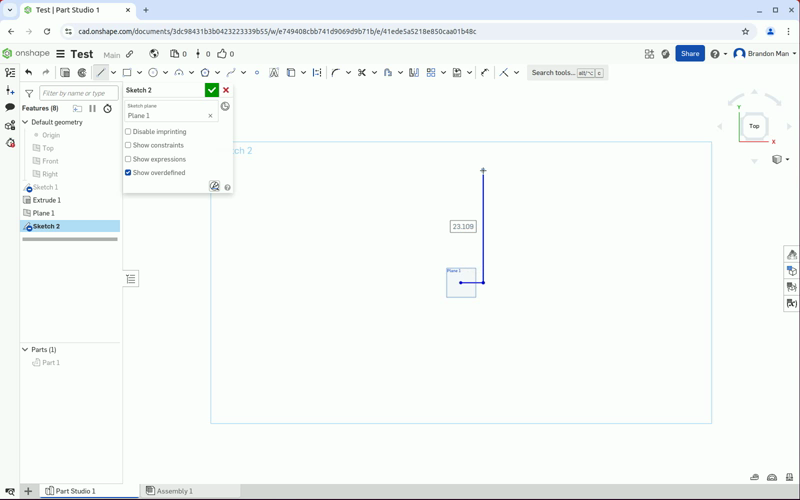
mouse_move(513, 170)
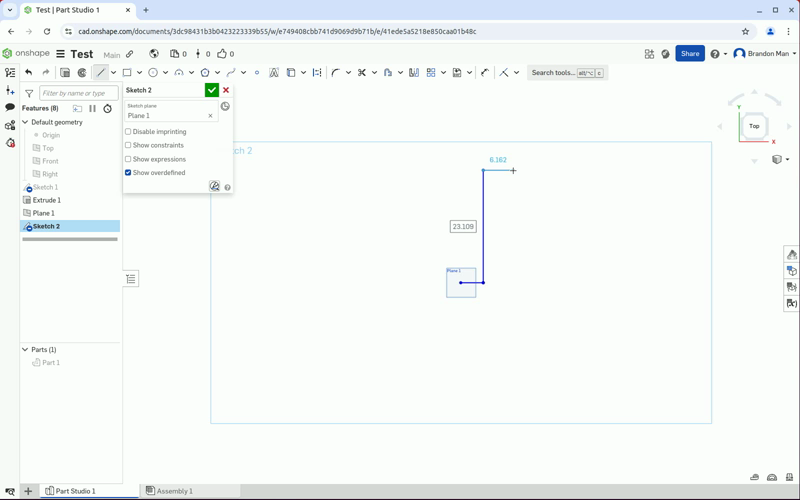
mouse_move(460, 170)
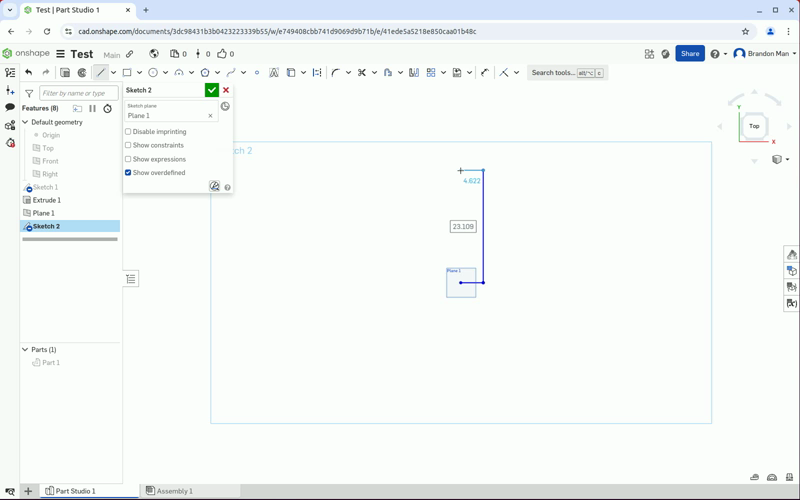
click(460, 170)
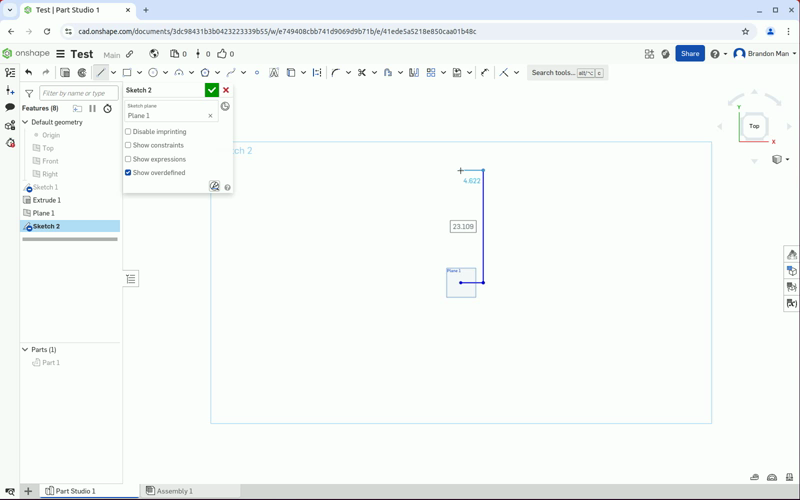
key_up(shift)
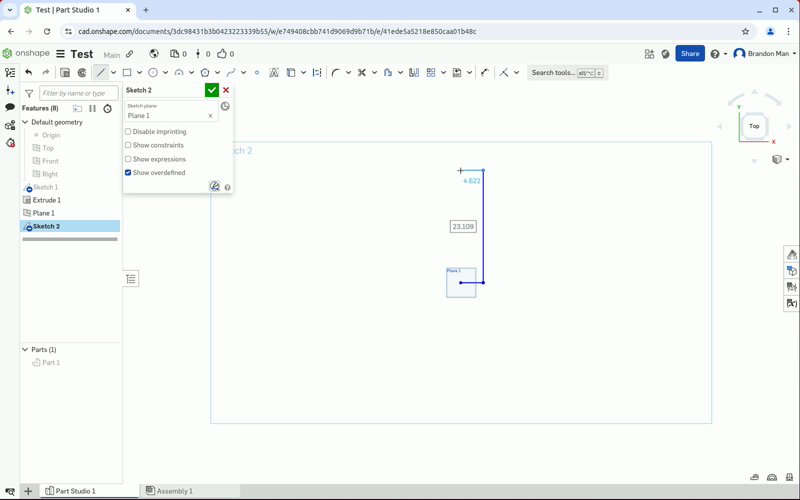
key_down(shift)
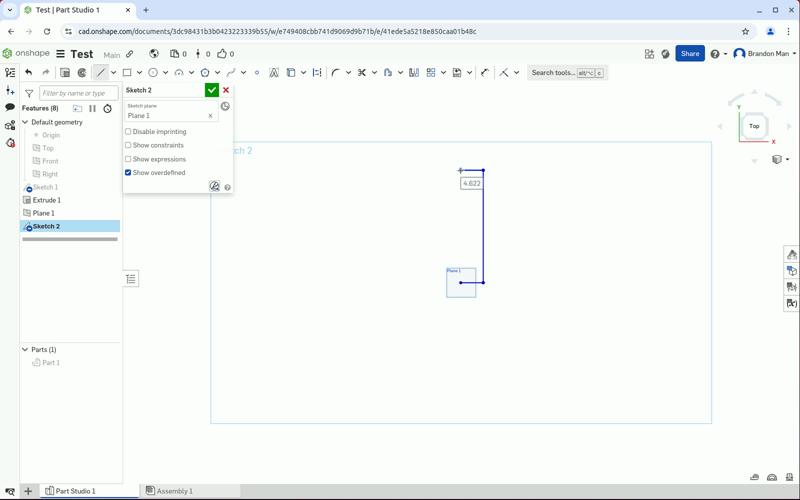
mouse_move(460, 282)
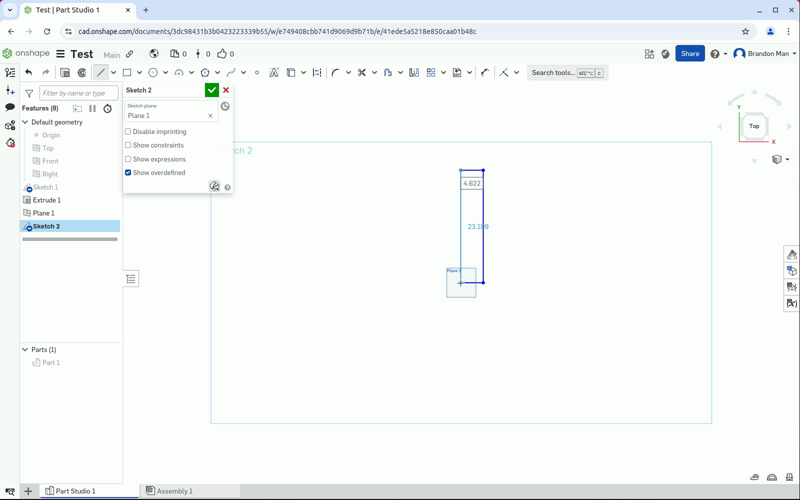
key_up(shift)
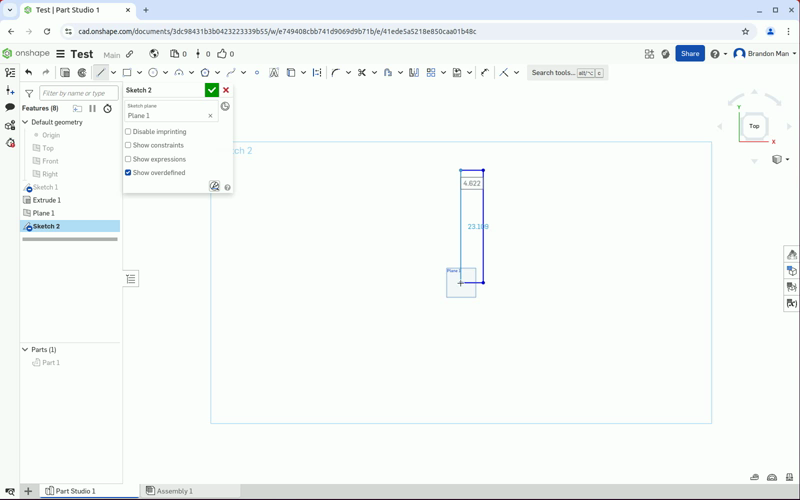
click(460, 282)
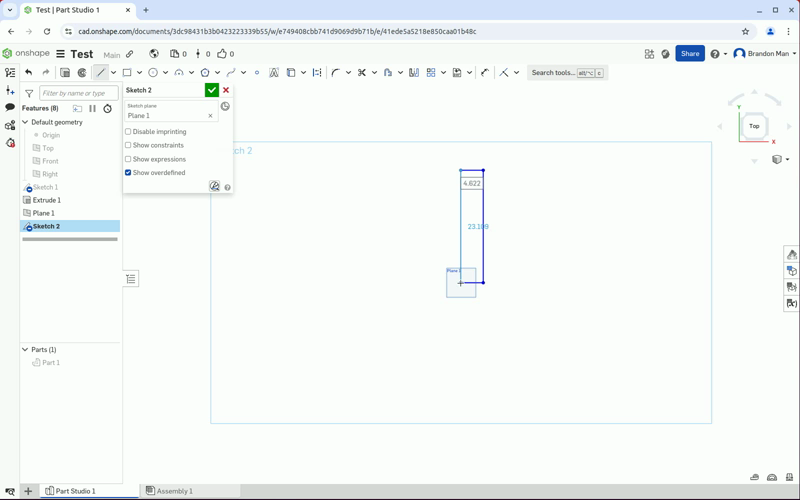
key(esc)
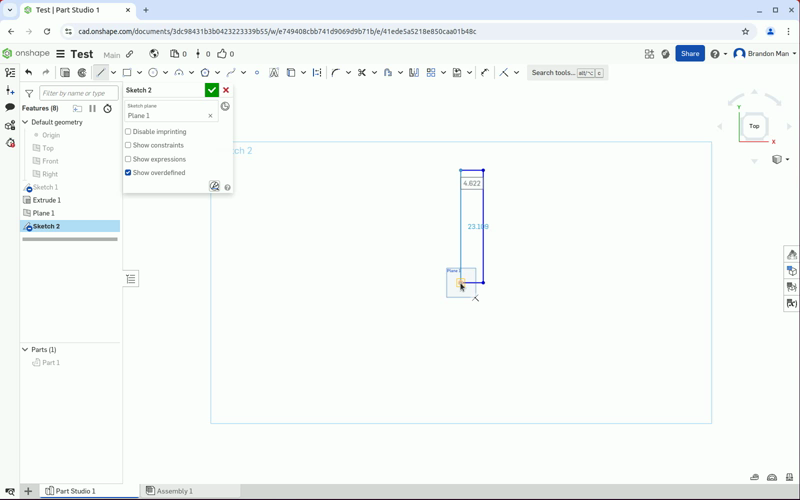
mouse_move(476, 180)
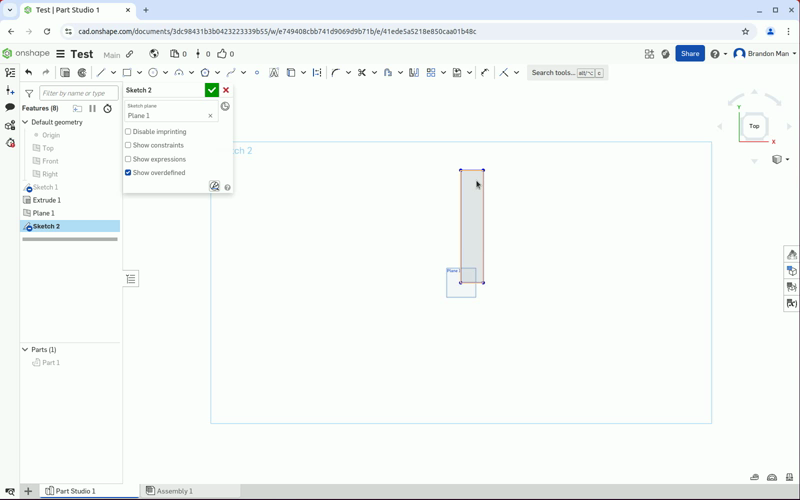
click(476, 180)
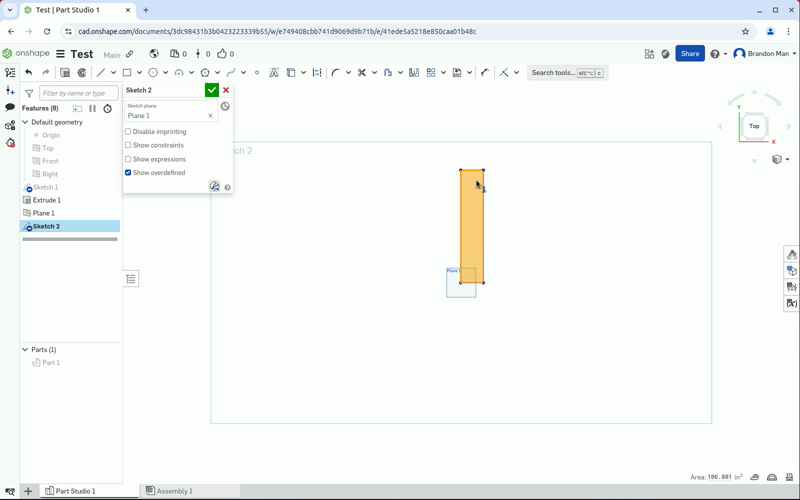
mouse_move(73, 352)
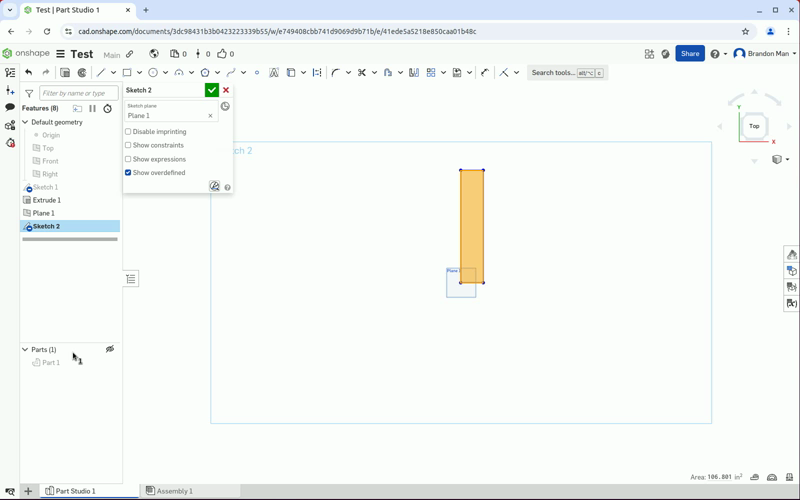
key(shift+y)
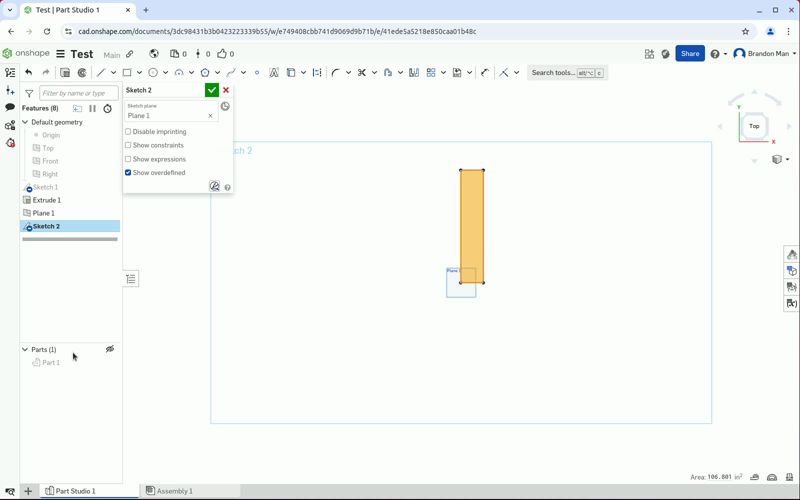
key(shift+e)
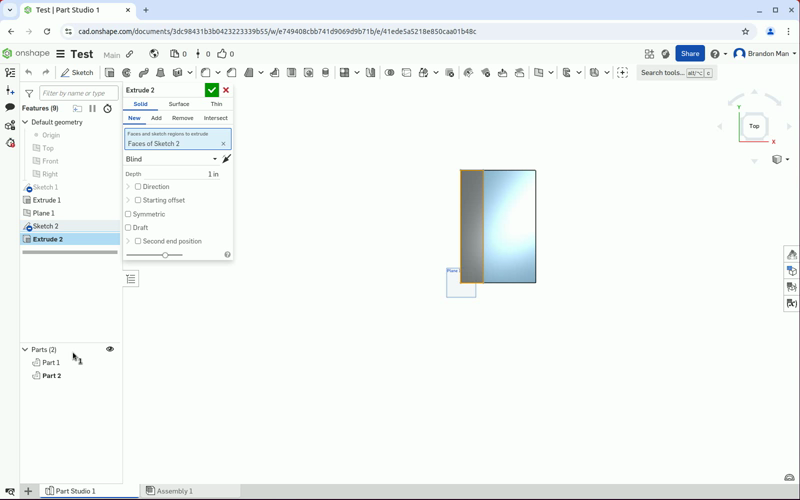
mouse_move(143, 106)
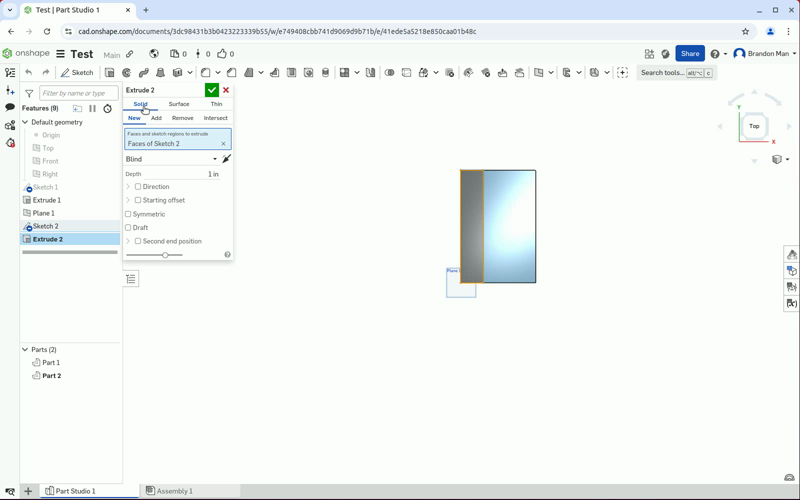
click(143, 106)
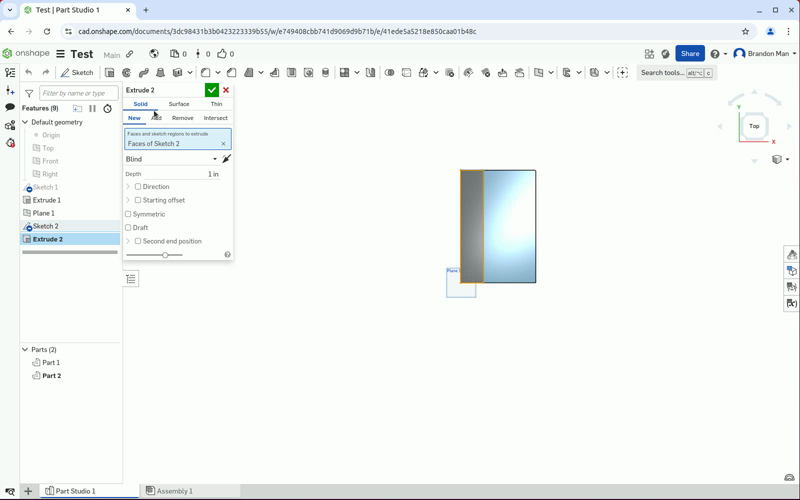
mouse_move(186, 120)
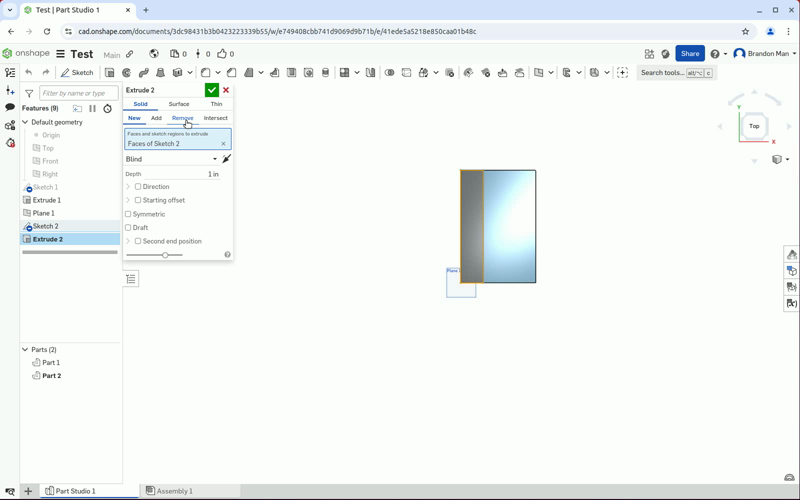
click(186, 120)
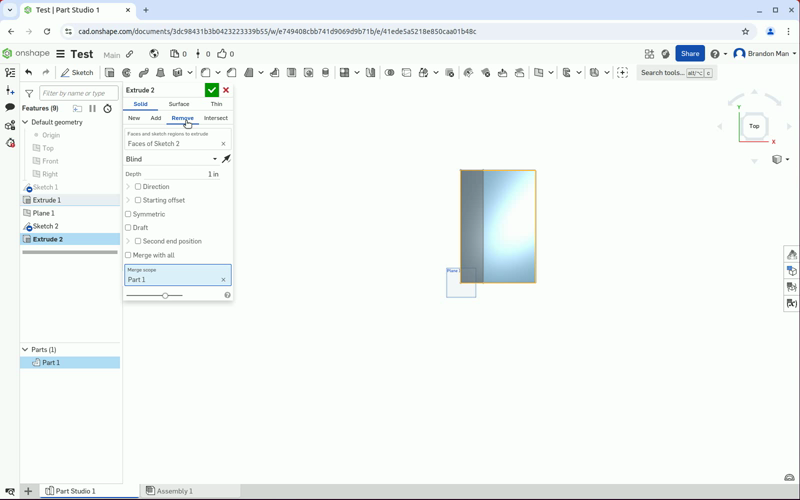
key(tab, 4)
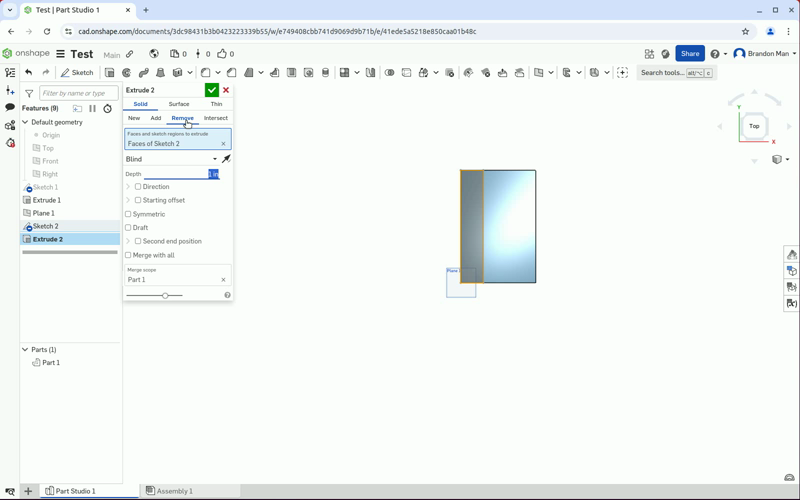
text(4.574)
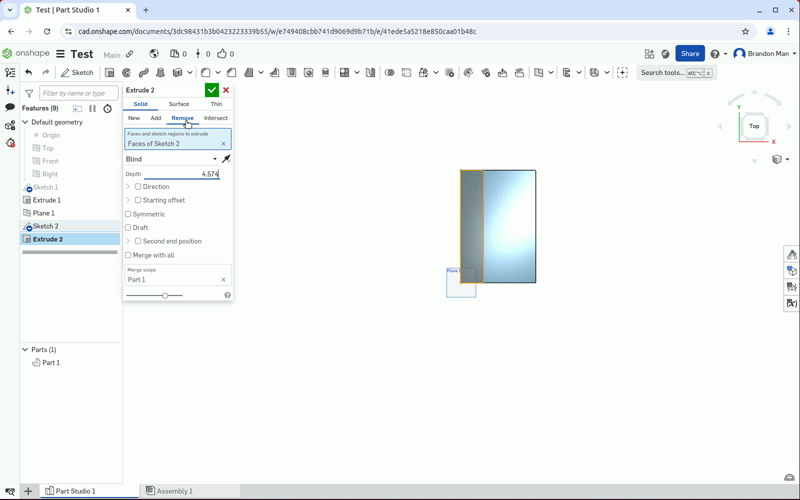
key(tab, 6)
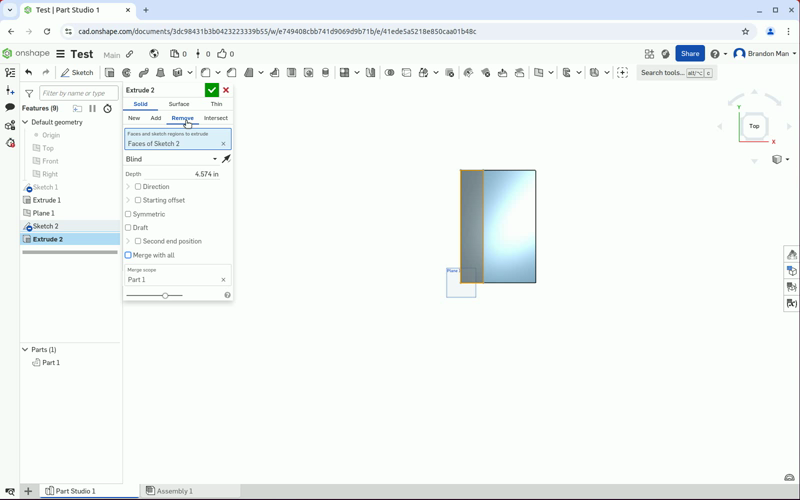
key(space)
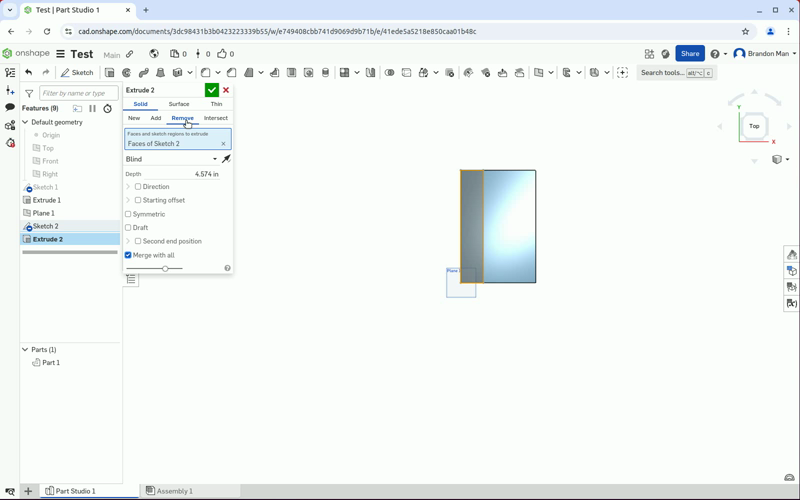
key(enter)
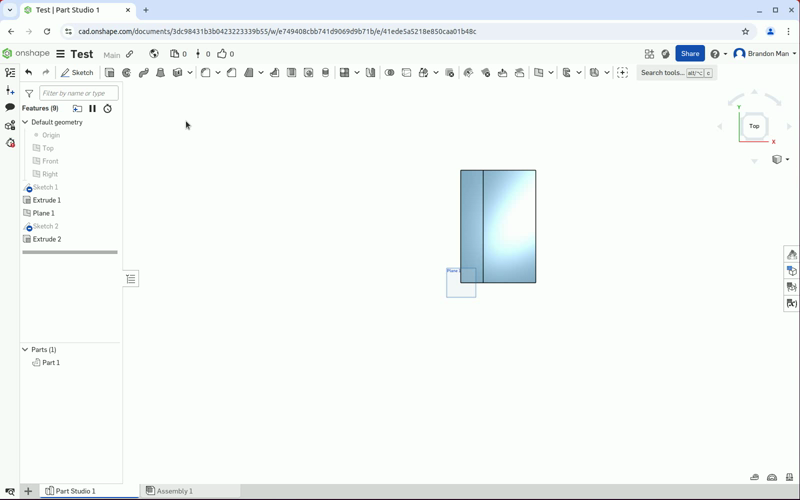
key(shift+h)
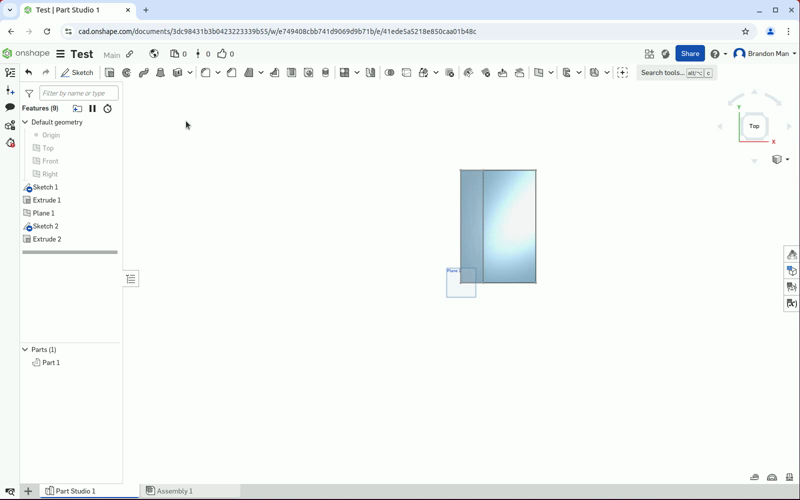
key(shift+h)
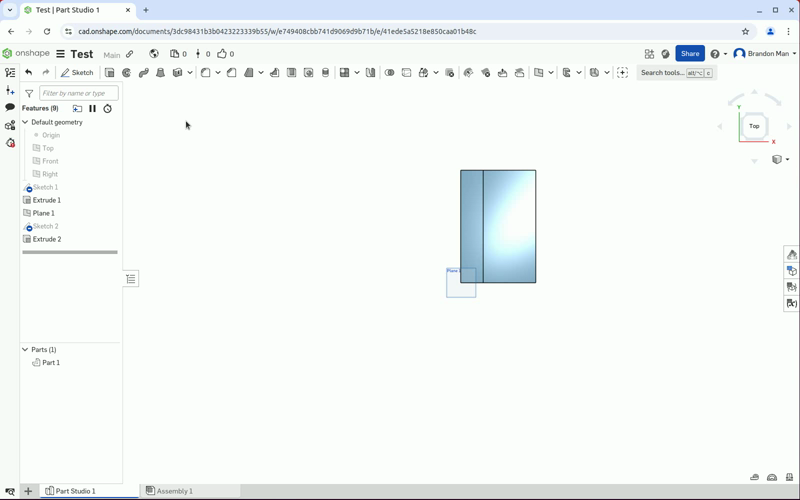
mouse_move(73, 189)
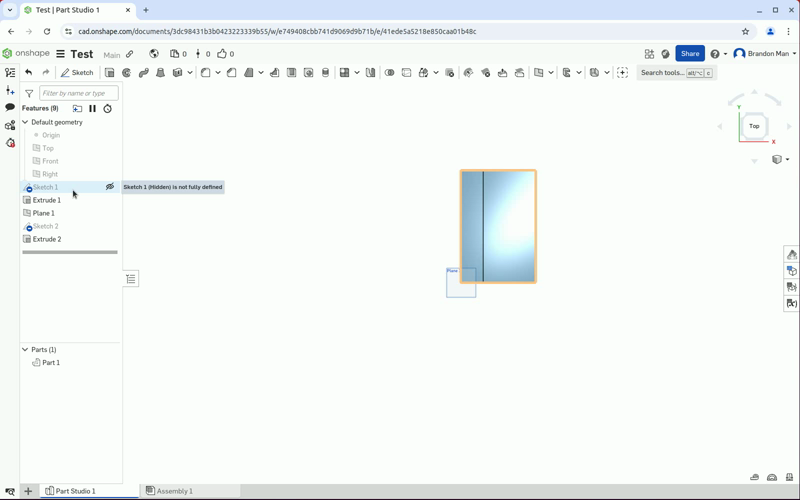
click(73, 189)
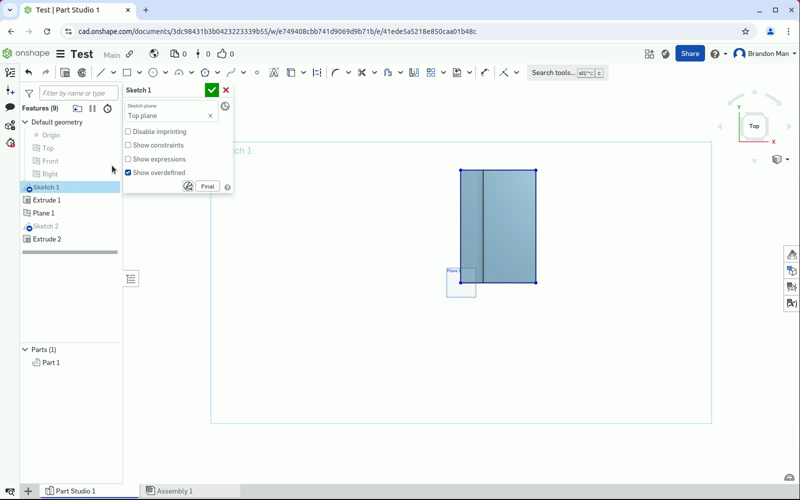
mouse_move(229, 92)
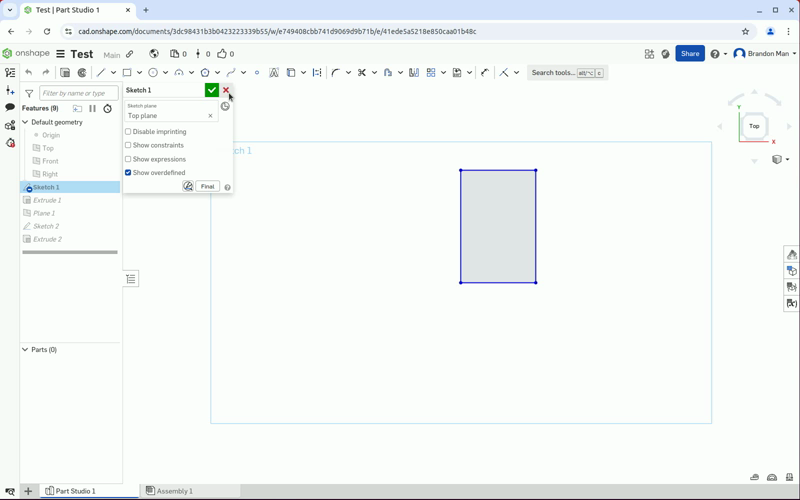
click(229, 92)
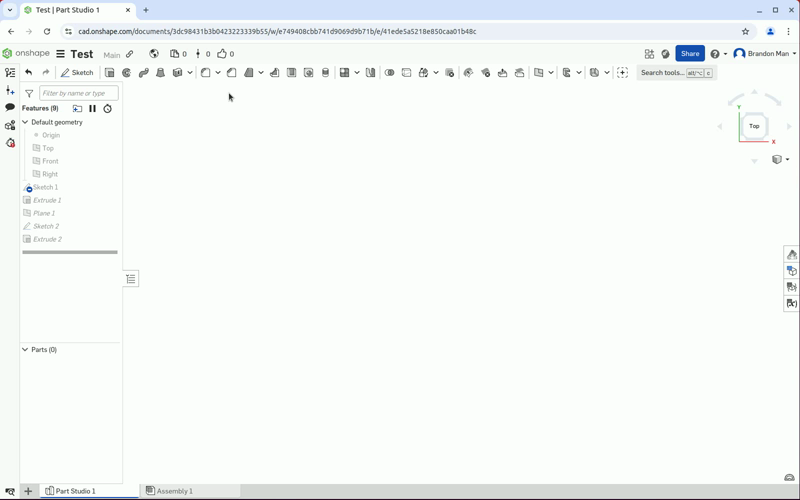
key(shift+s)
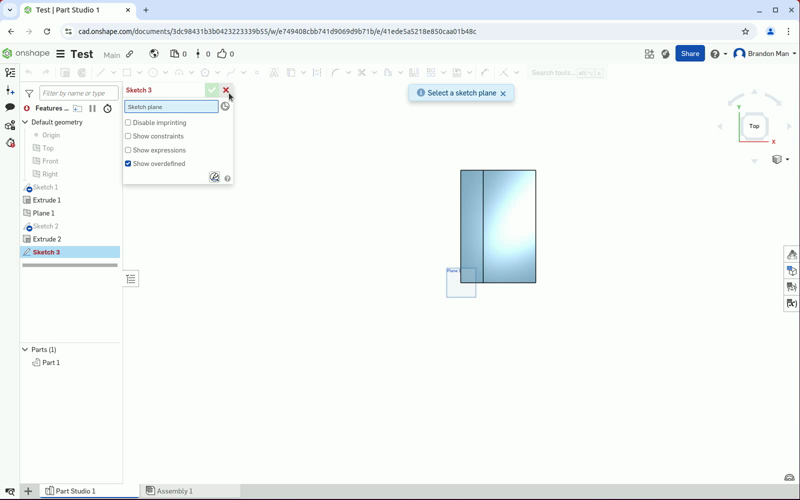
mouse_move(73, 215)
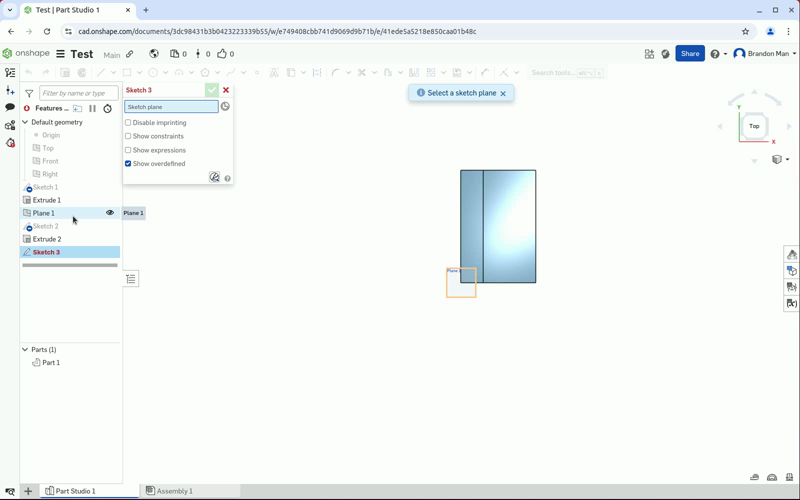
click(73, 215)
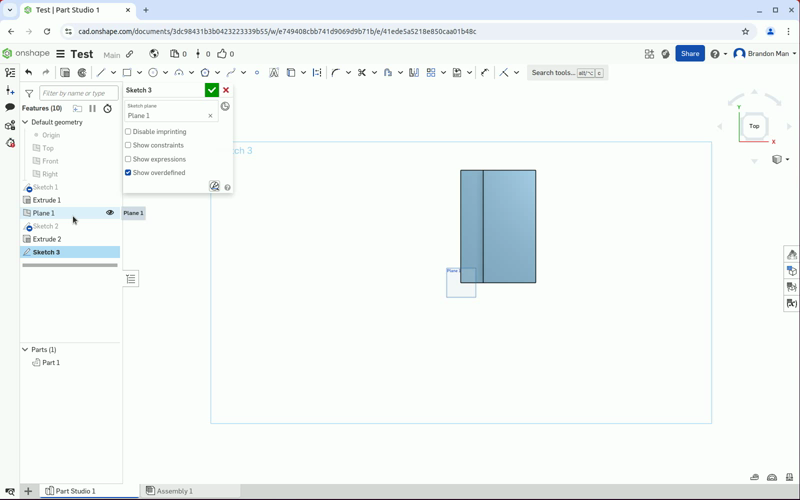
mouse_move(73, 352)
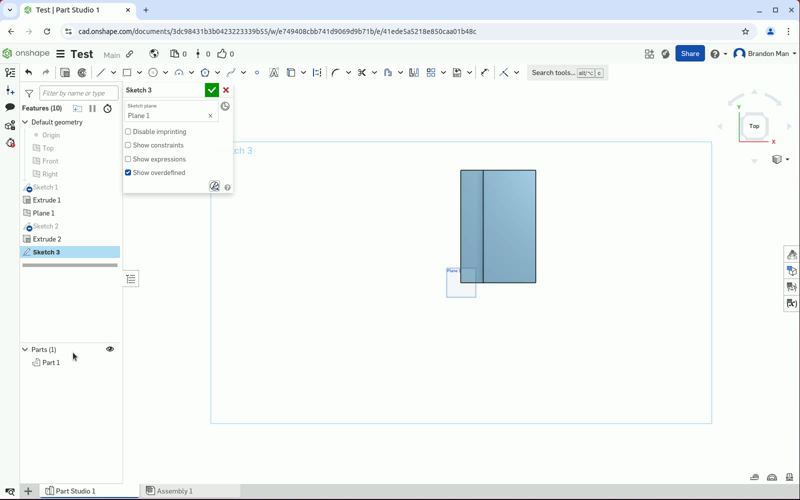
key(y)
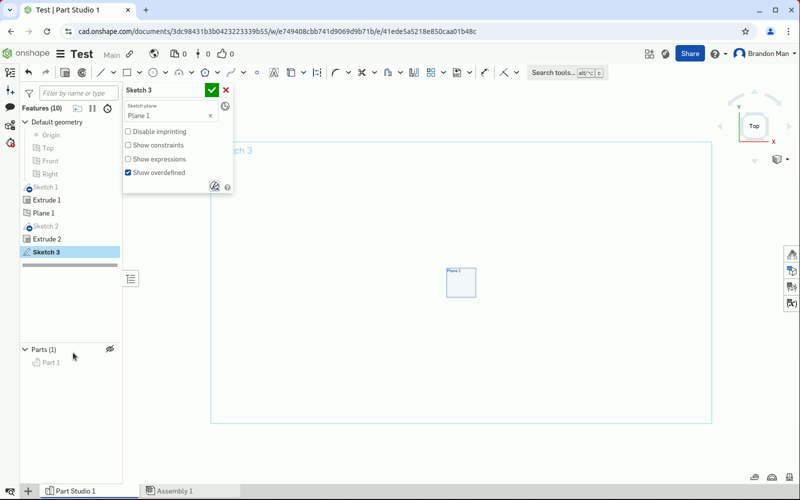
key(c)
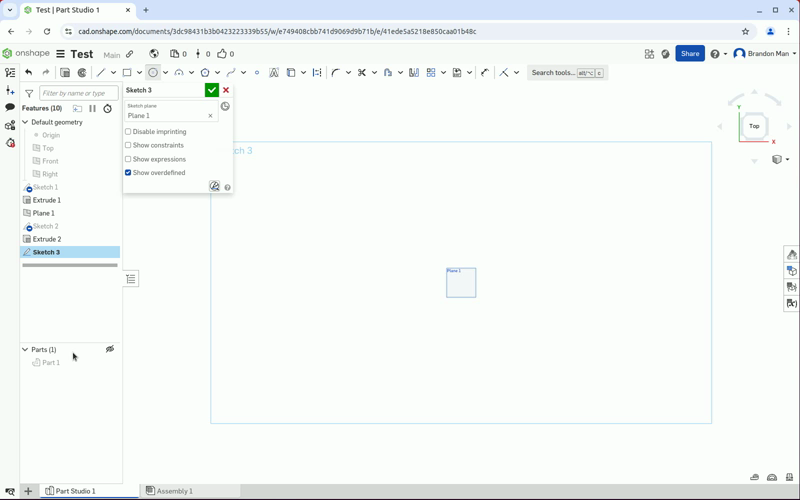
key_down(shift)
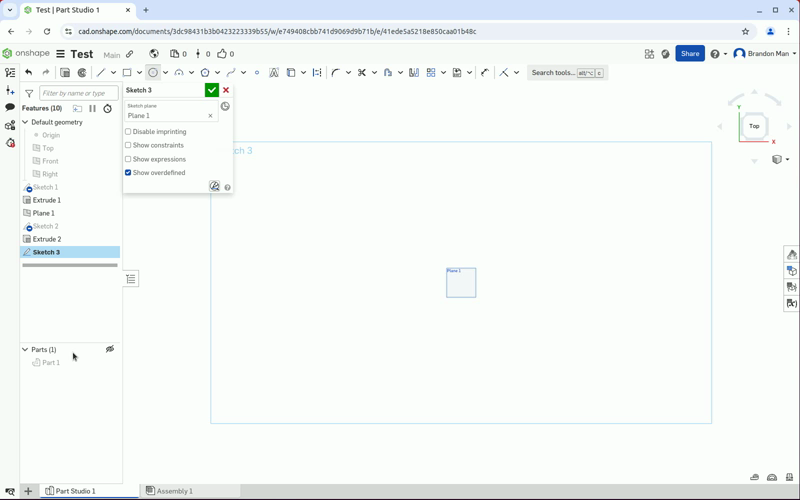
mouse_move(510, 226)
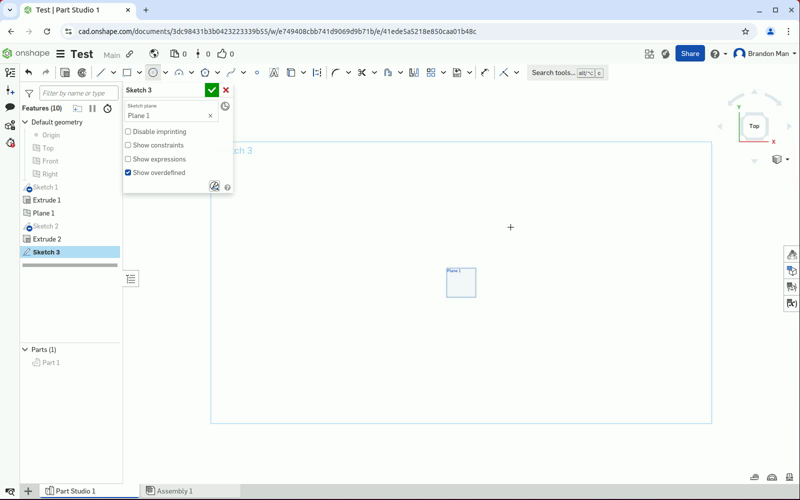
click(510, 226)
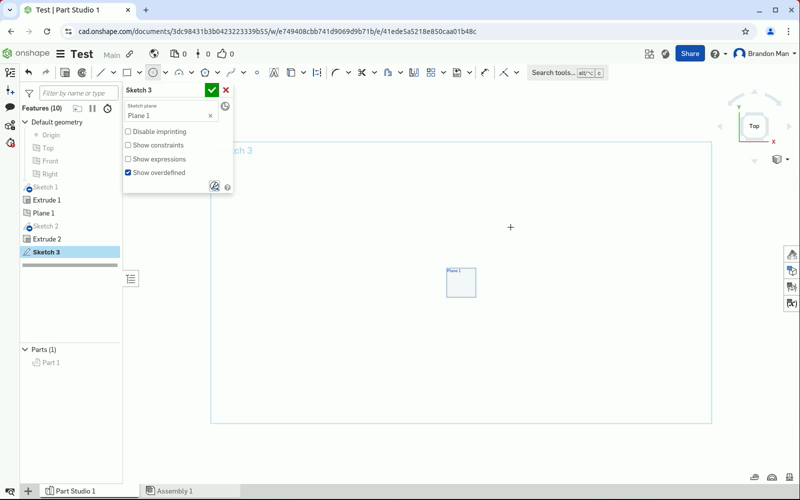
key_up(shift)
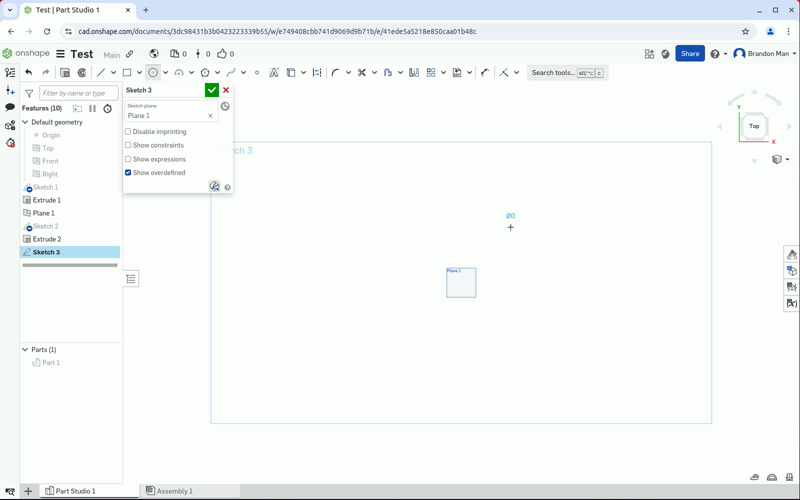
mouse_move(526, 226)
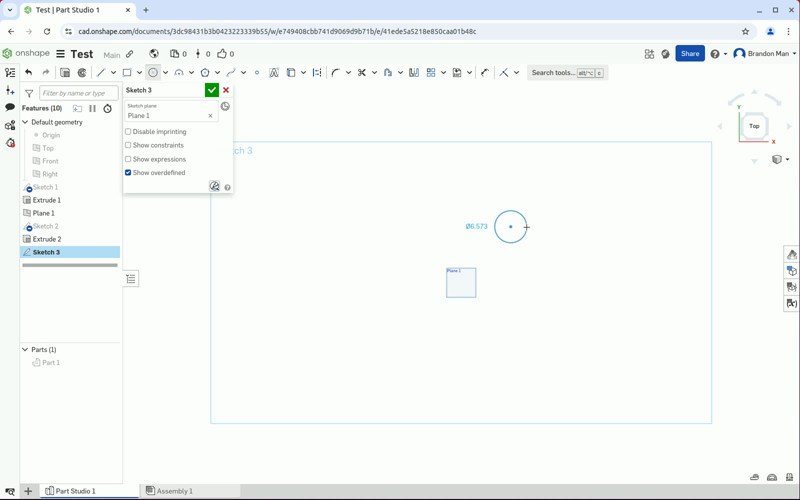
click(526, 226)
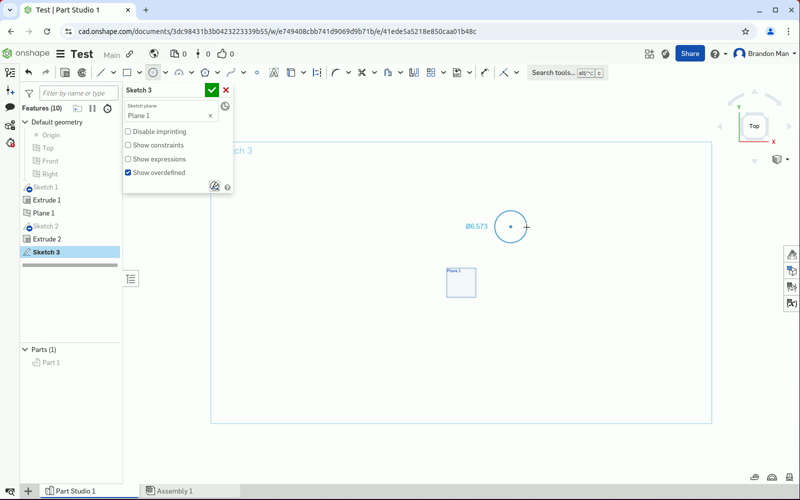
key(esc)
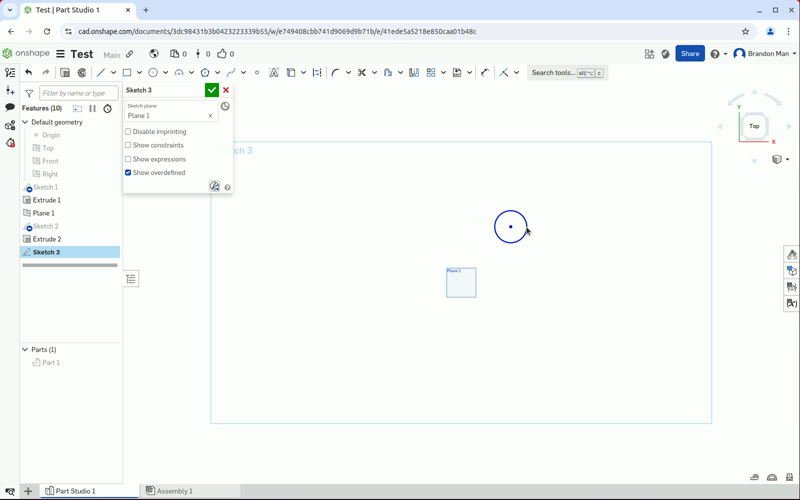
mouse_move(518, 229)
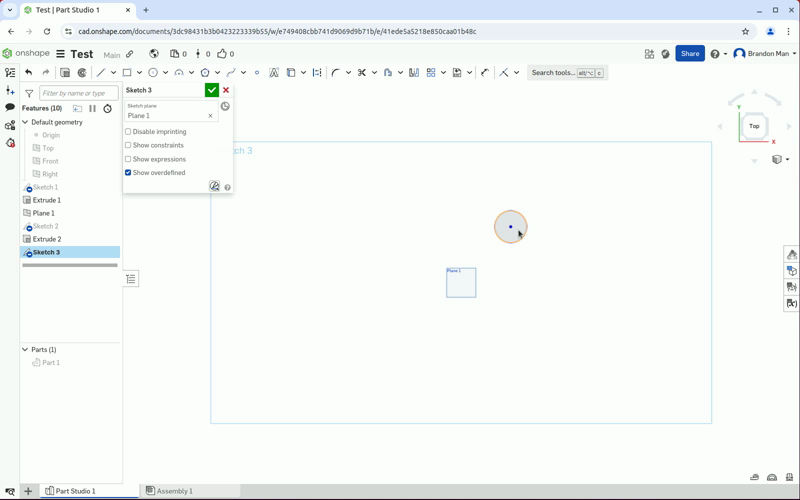
scroll(6)
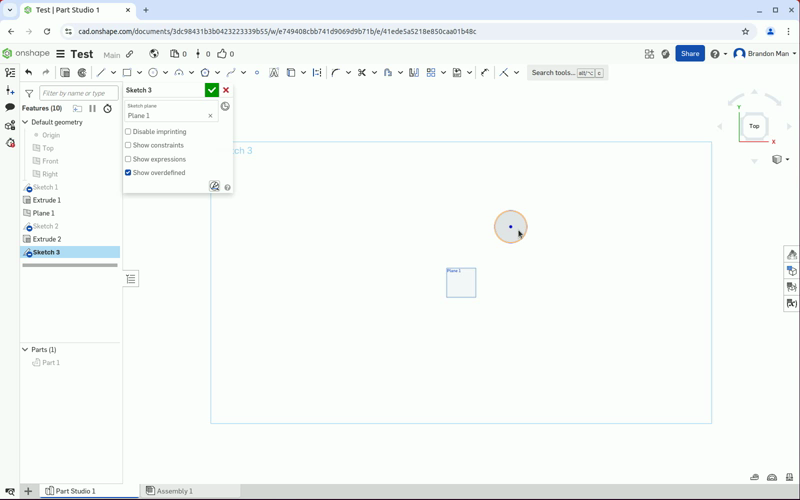
scroll(6)
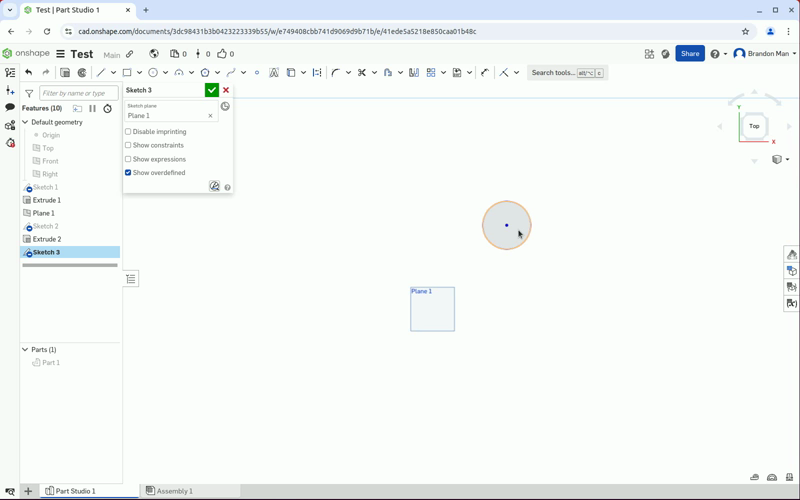
scroll(6)
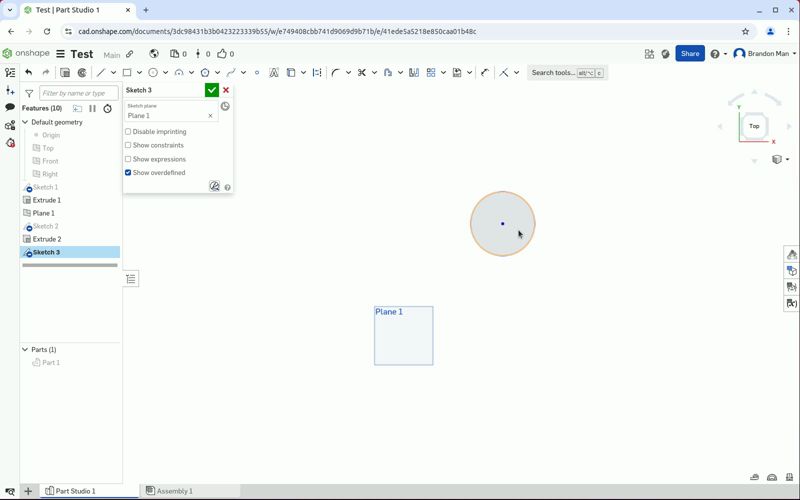
scroll(6)
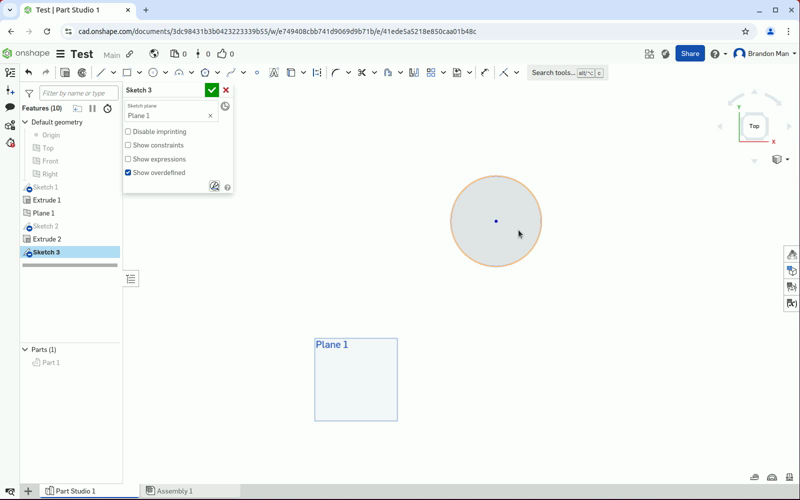
scroll(6)
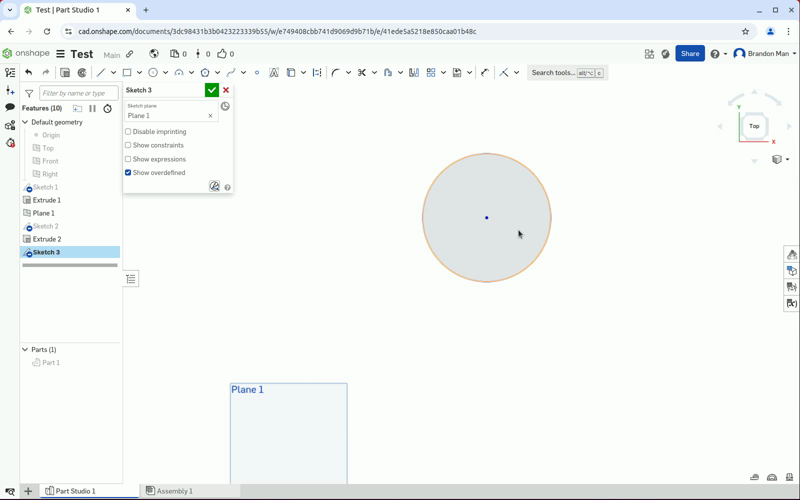
scroll(6)
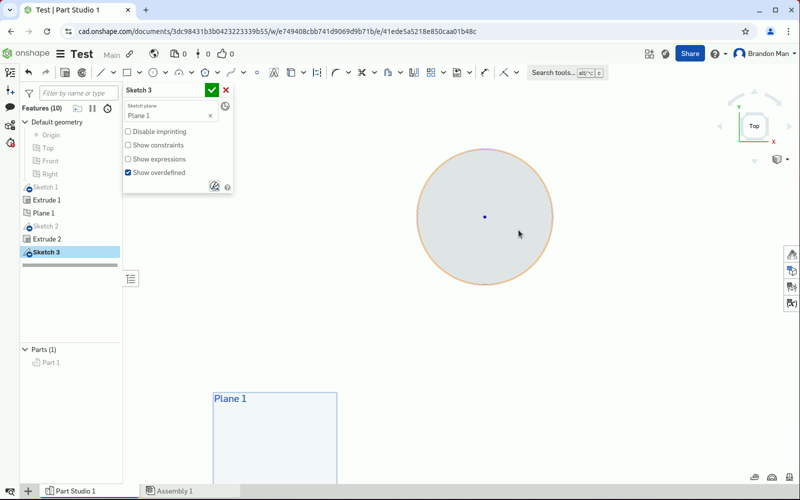
scroll(6)
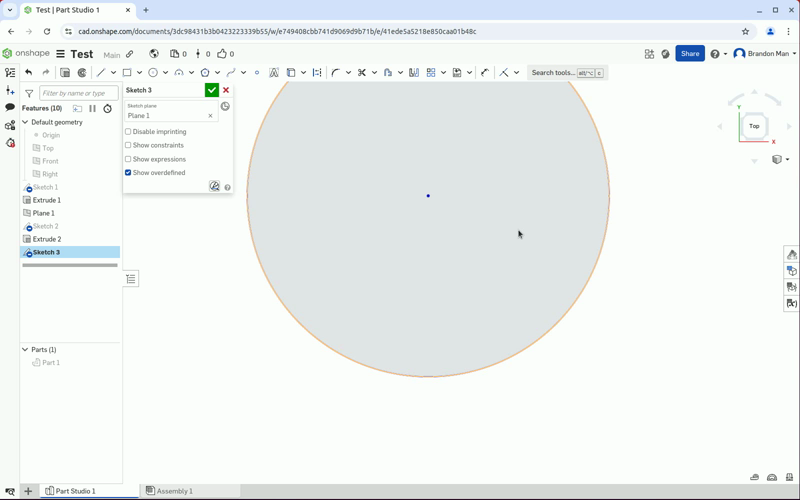
click(518, 229)
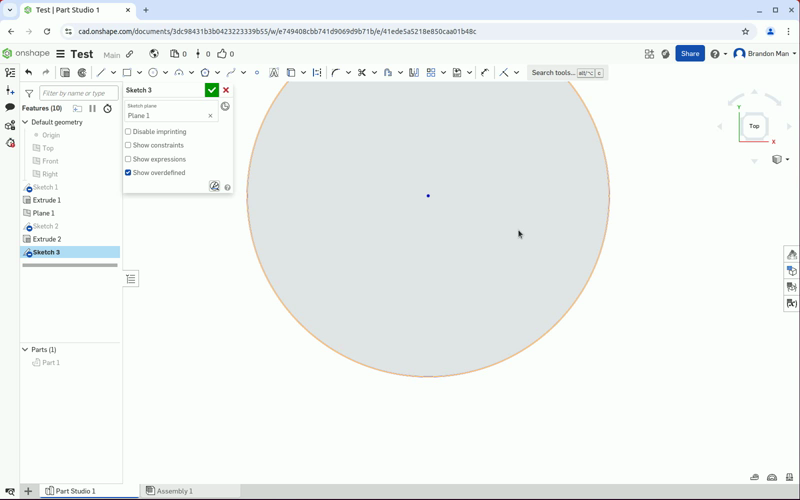
scroll(-6)
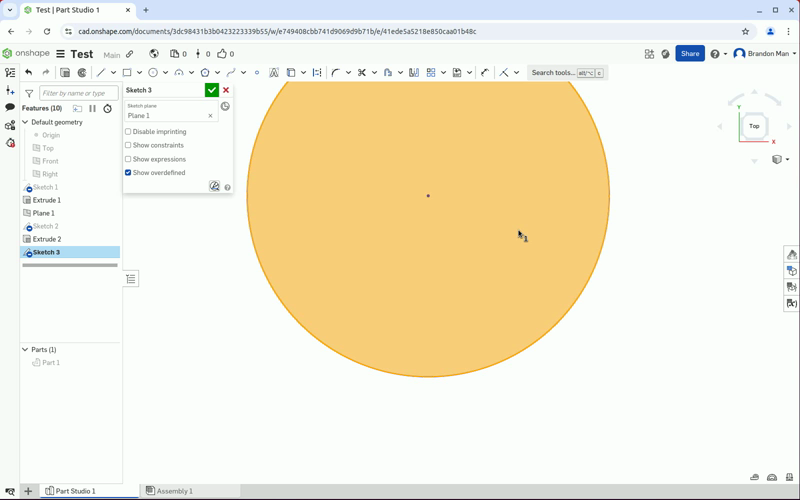
scroll(-6)
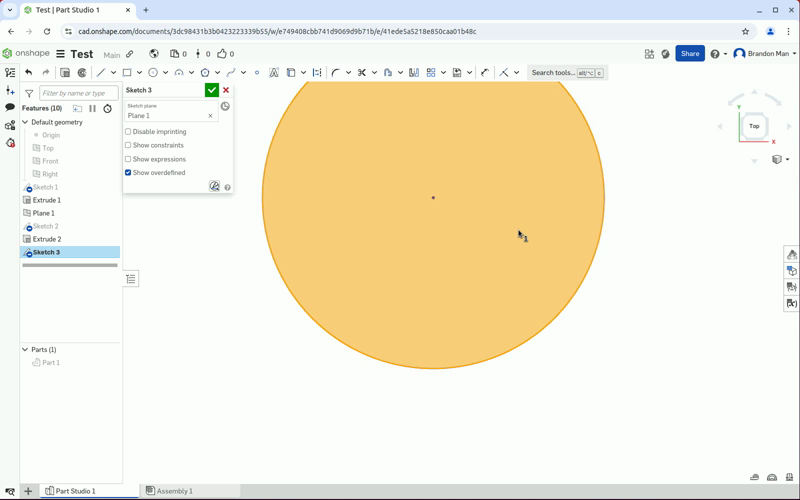
scroll(-6)
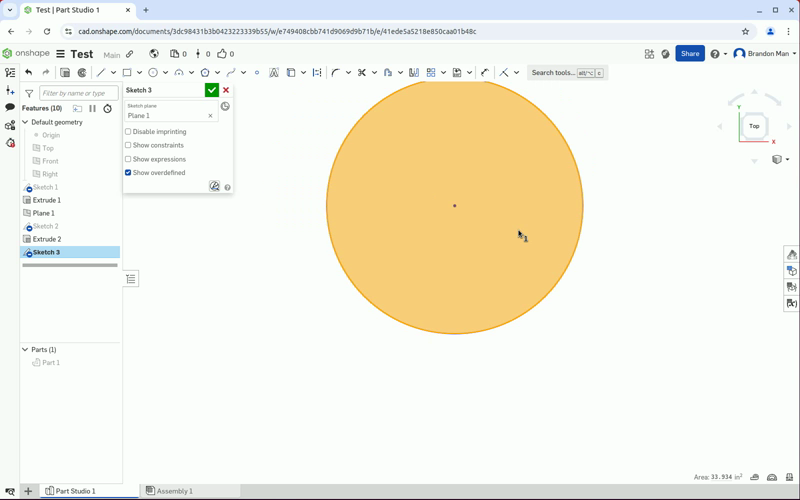
scroll(-6)
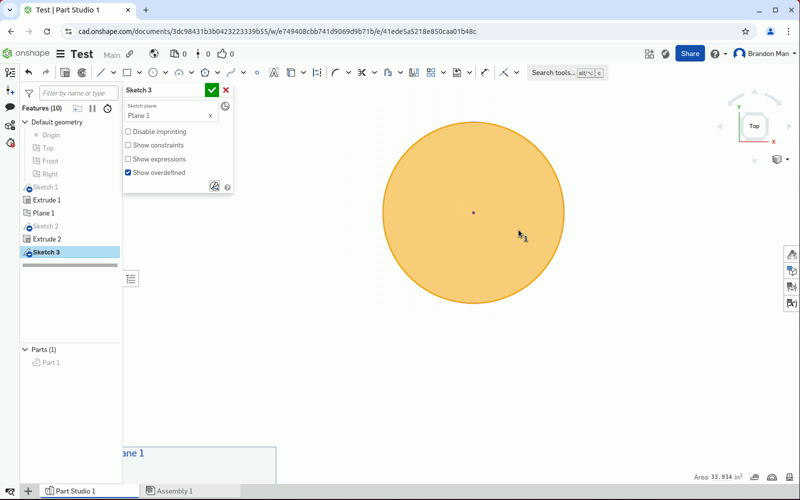
scroll(-6)
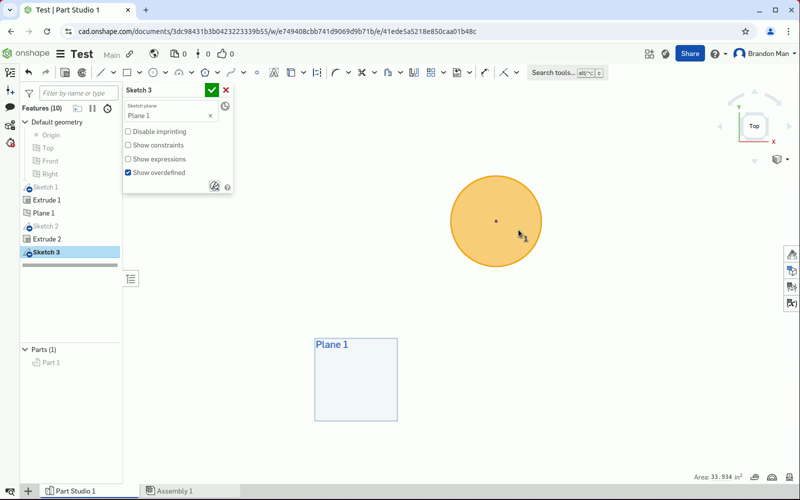
scroll(-6)
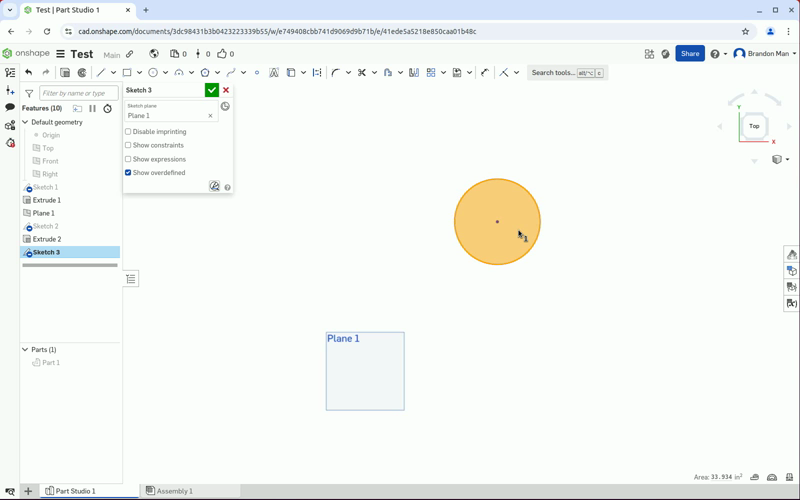
scroll(-6)
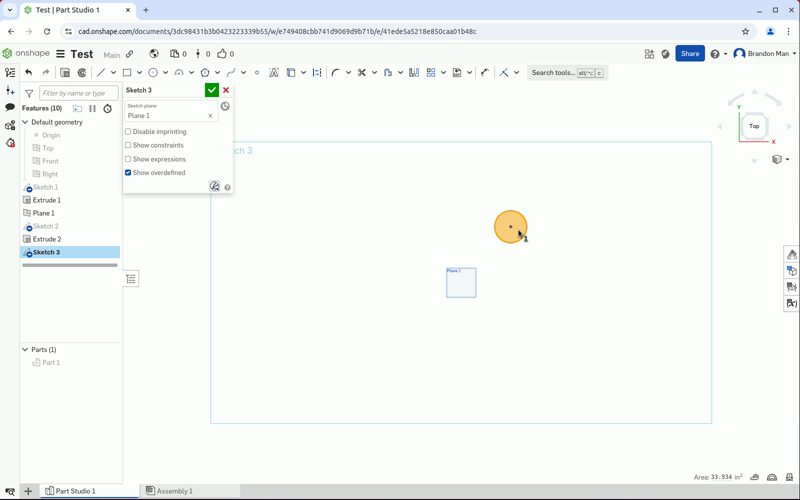
mouse_move(73, 352)
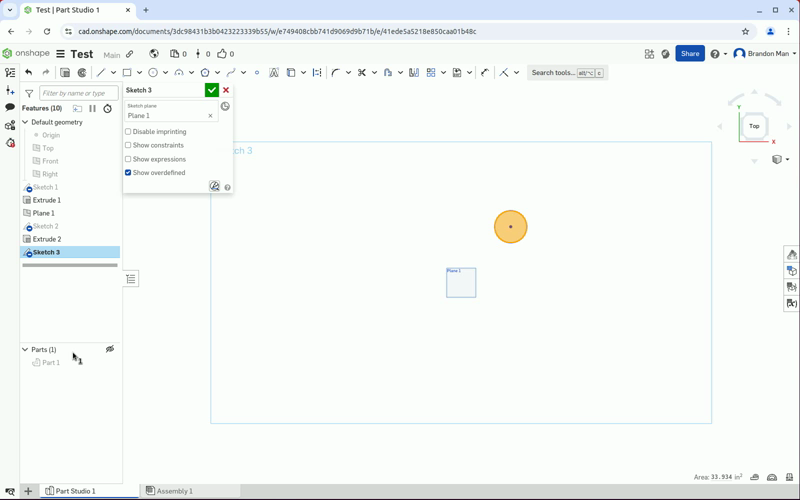
key(shift+y)
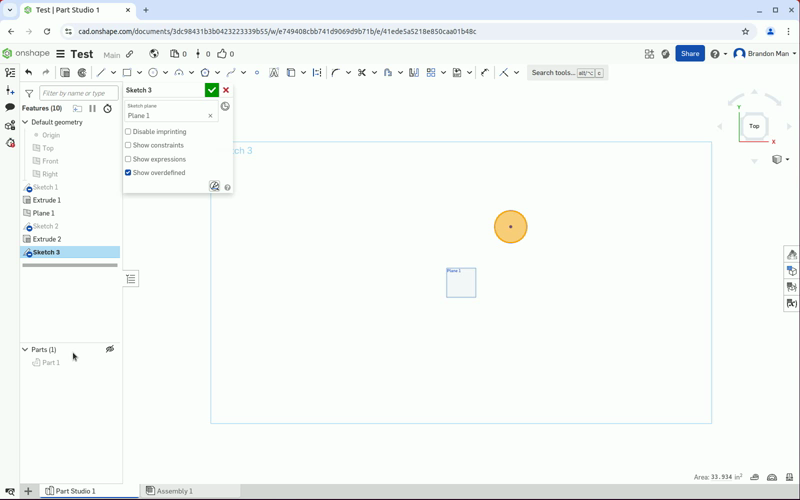
key(shift+e)
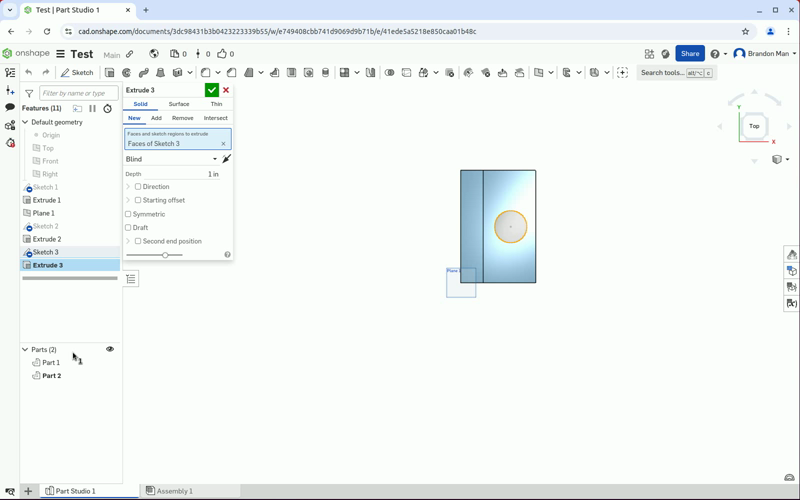
mouse_move(143, 106)
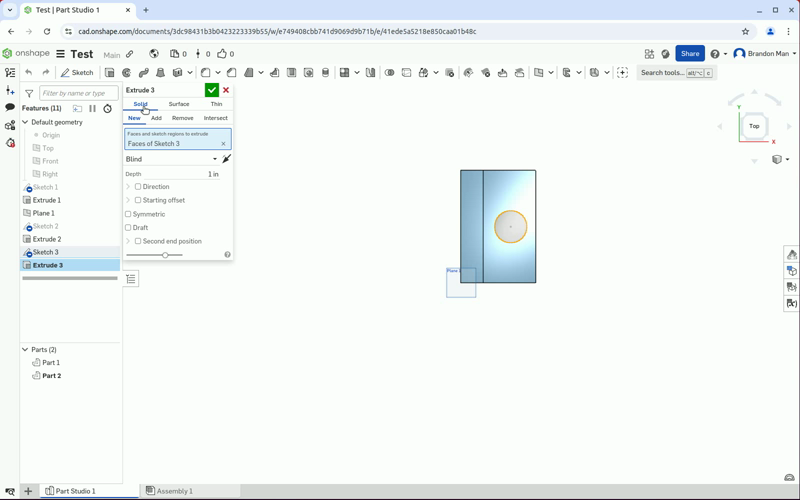
click(143, 106)
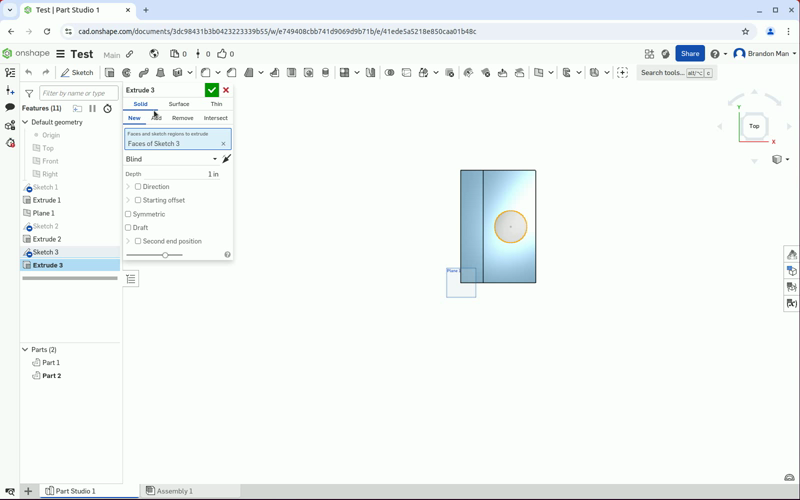
mouse_move(186, 120)
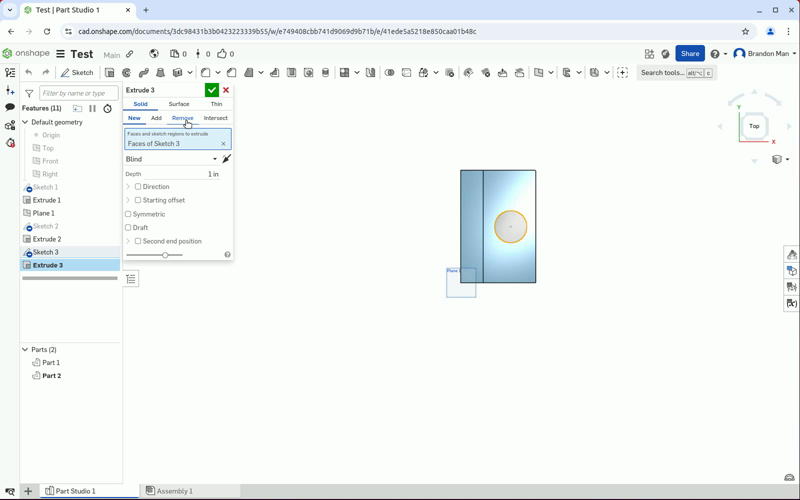
click(186, 120)
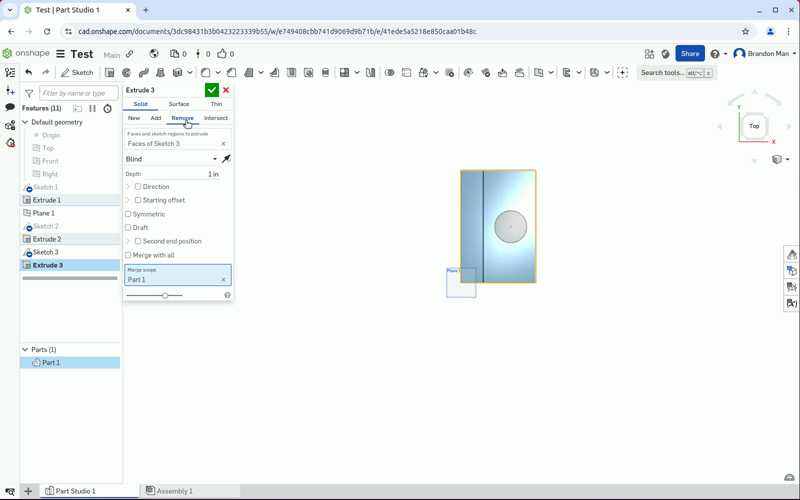
key(tab, 4)
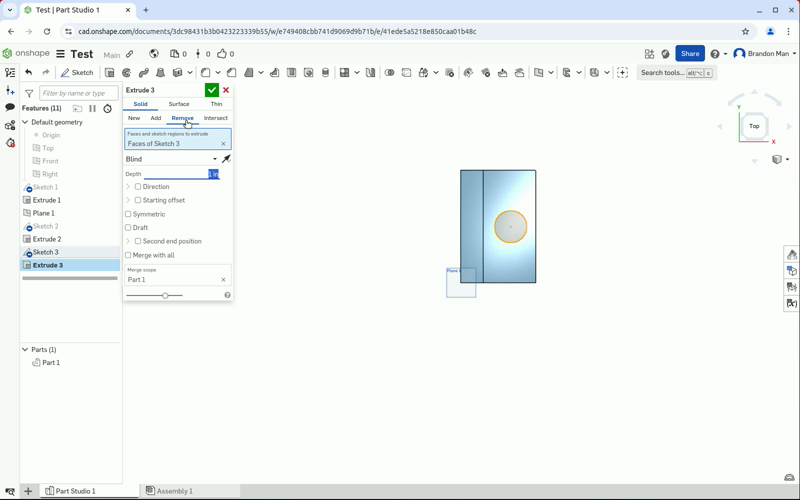
text(30.811)
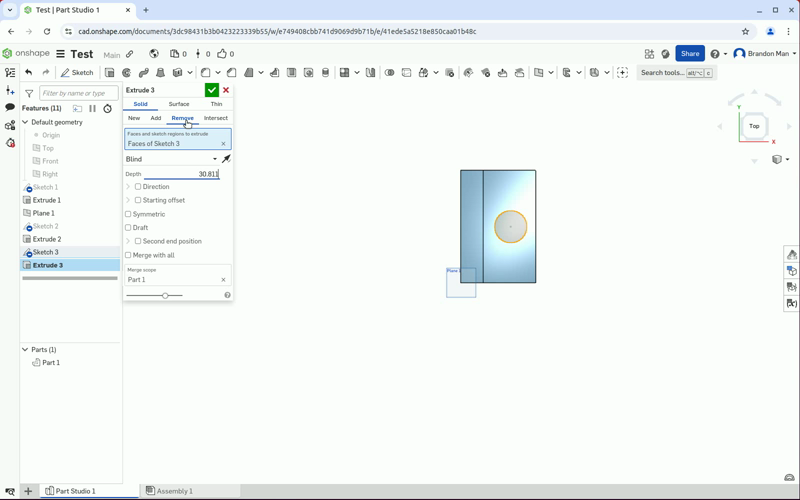
key(tab, 6)
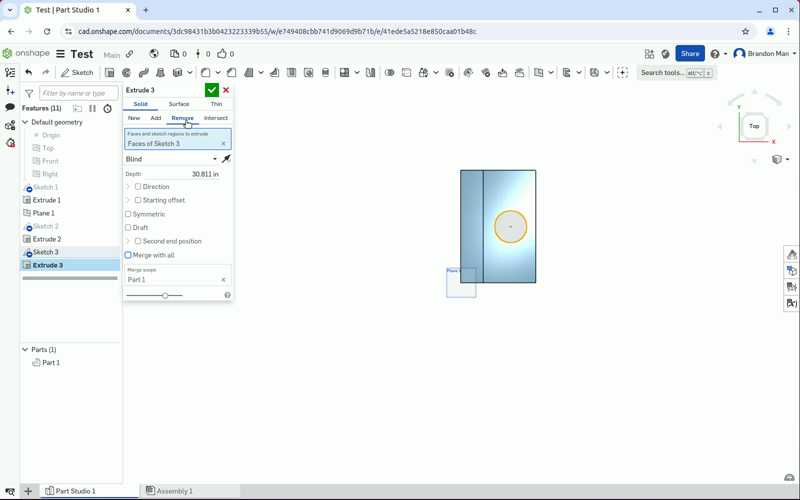
key(space)
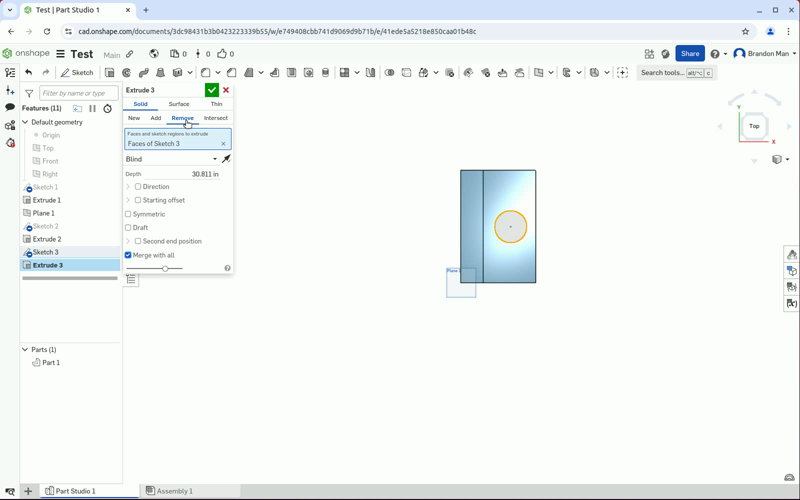
key(enter)
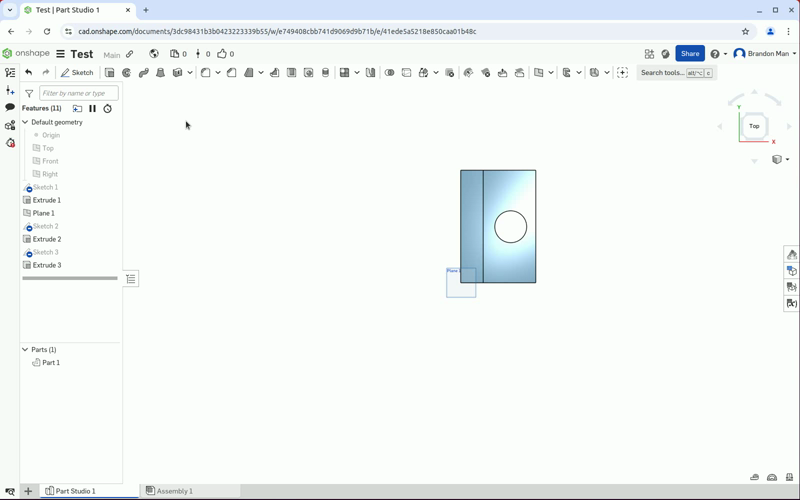
key(shift+h)
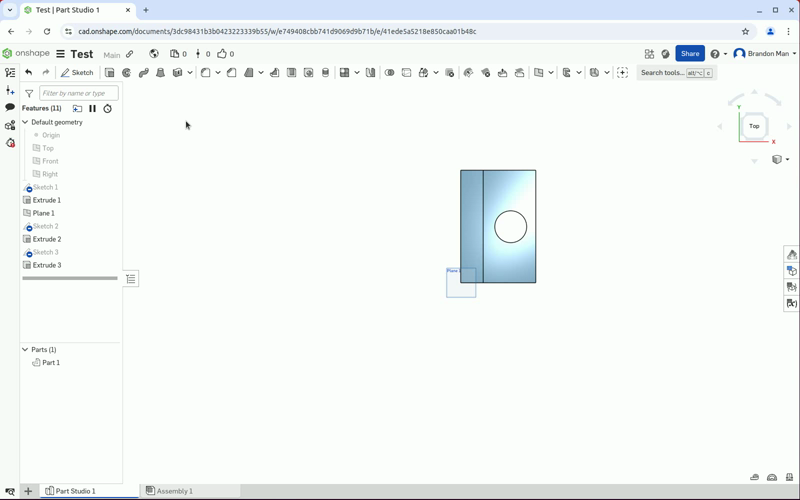
key(shift+h)
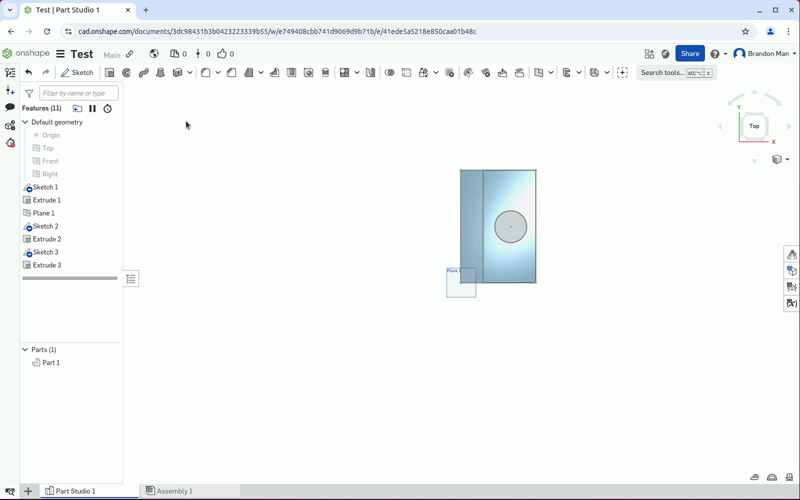
key(shift+7)
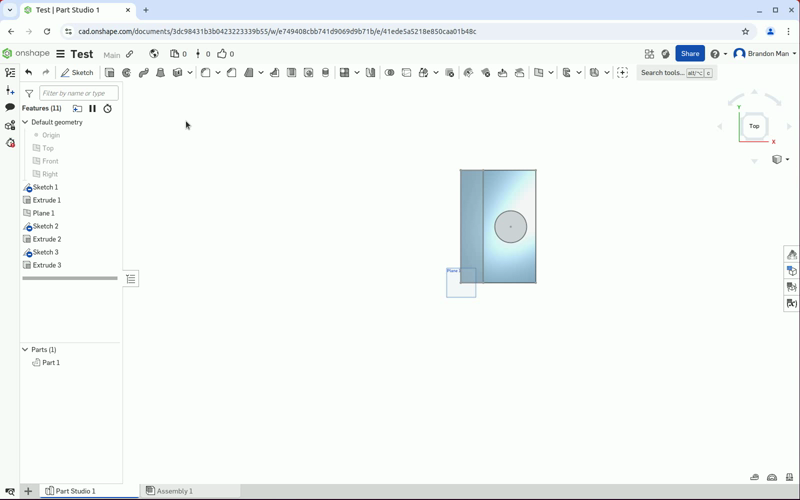
key(up, 3)
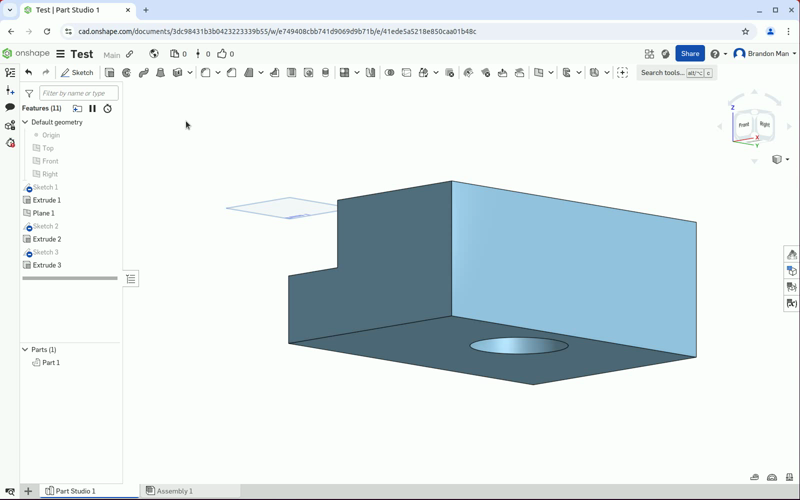
key(left, 3)
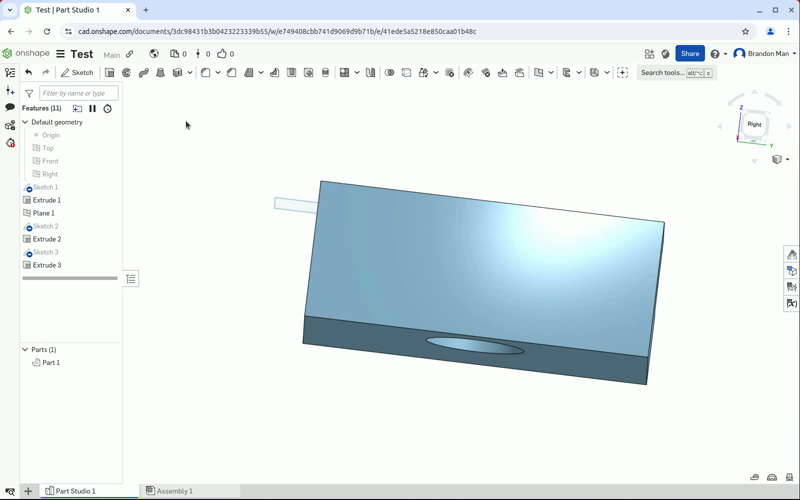
key(right, 3)
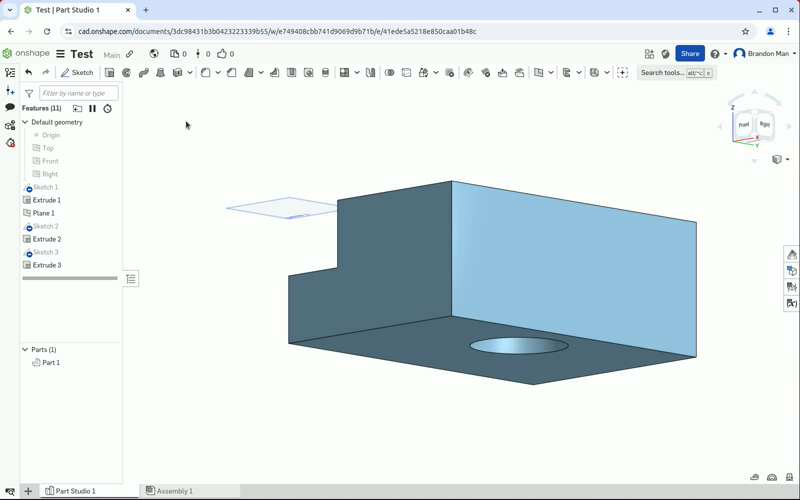
key(down, 3)
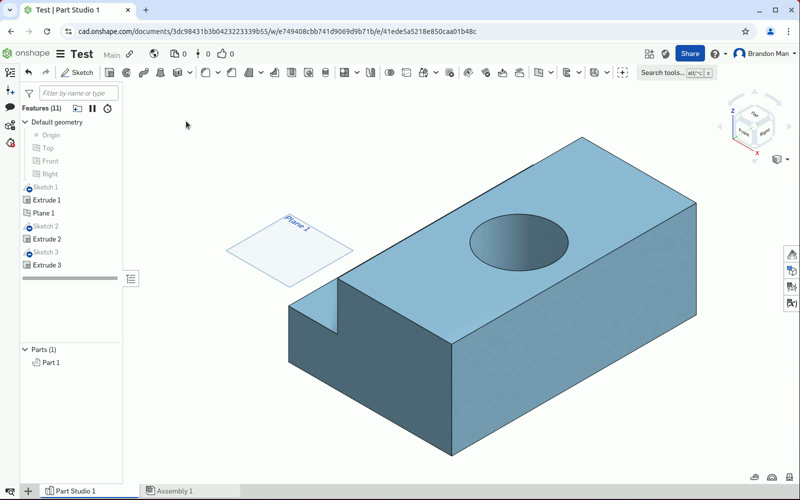
mouse_move(73, 189)
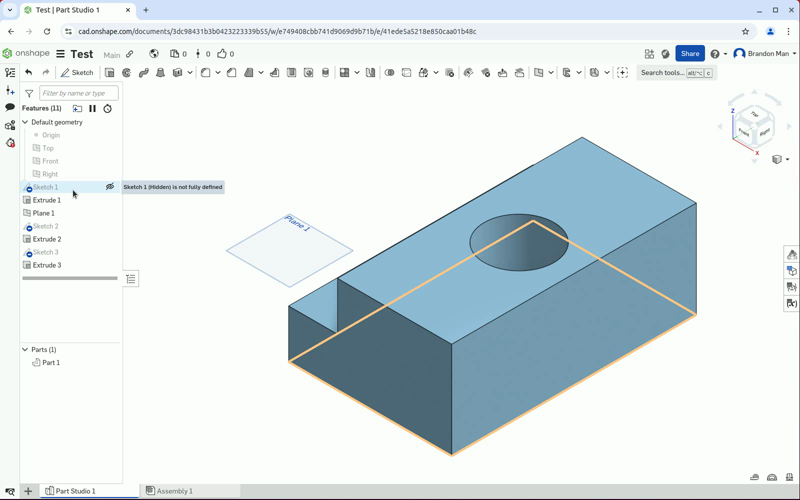
click(73, 189)